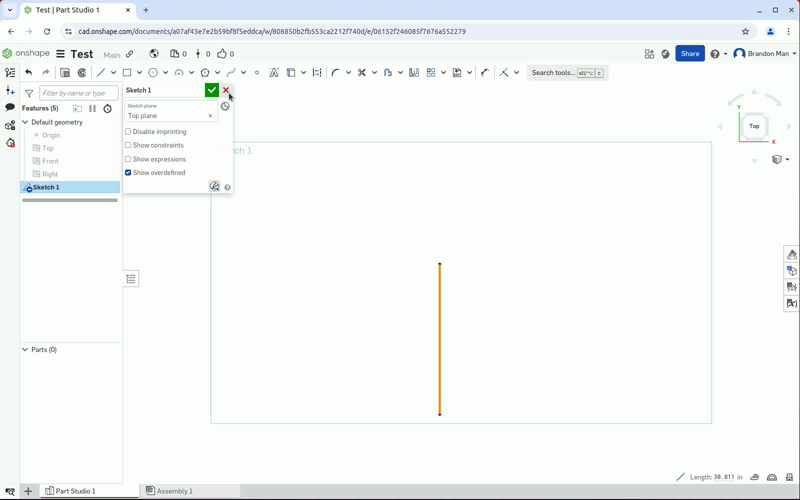
key(shift+h)
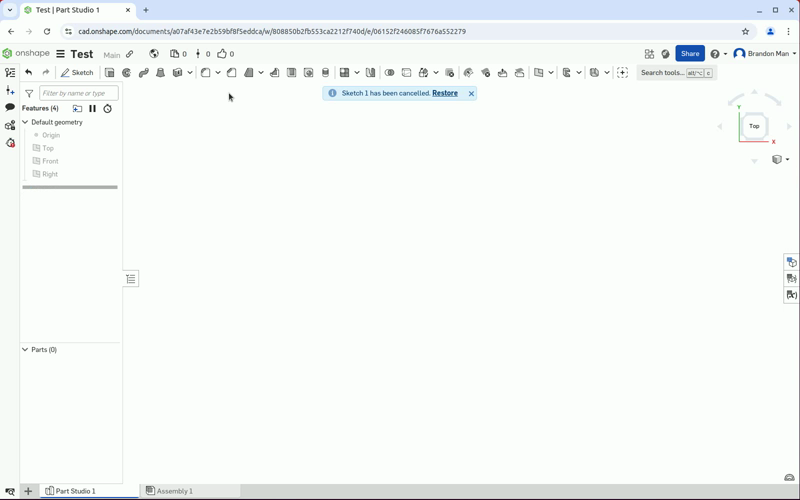
mouse_move(73, 352)
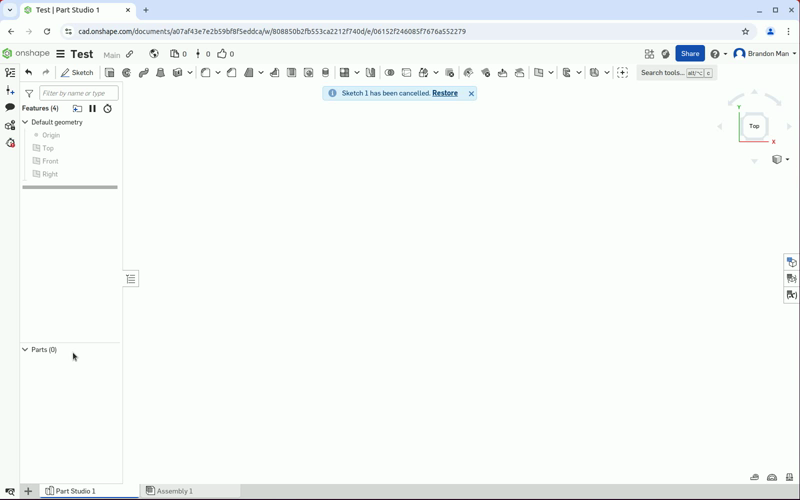
key(y)
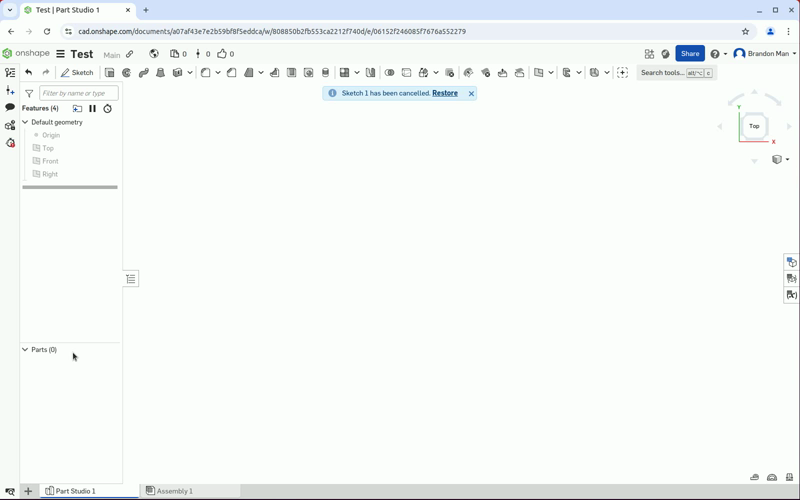
key(shift+p)
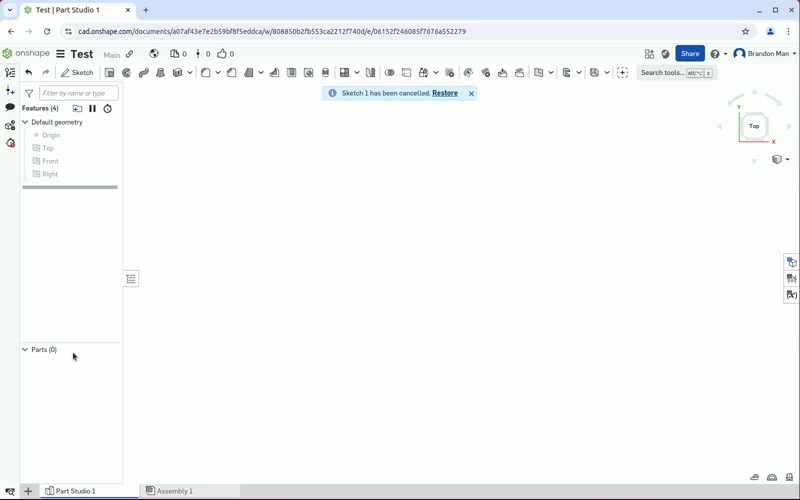
key(space)
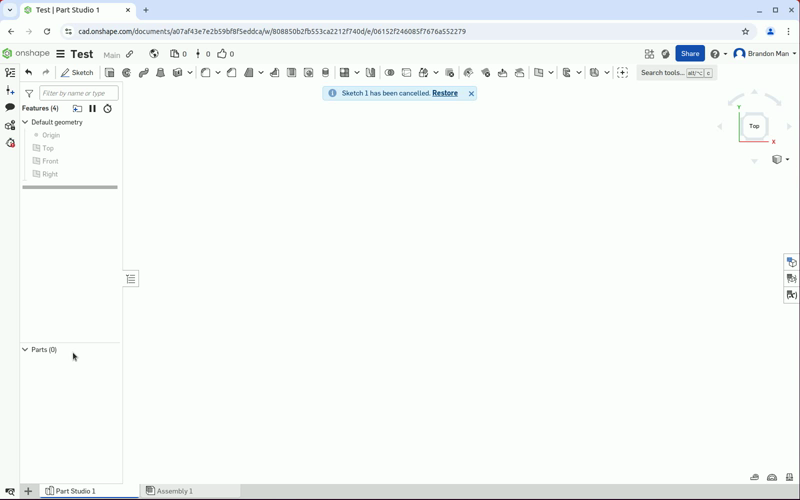
key_down(shift)
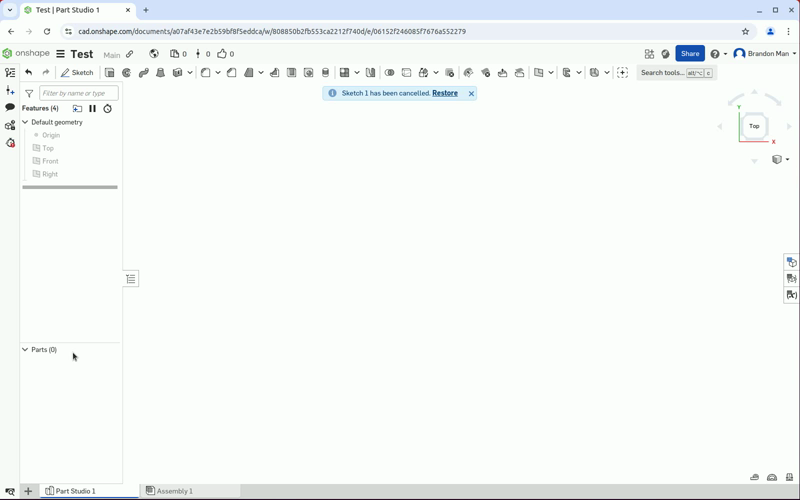
key(up)
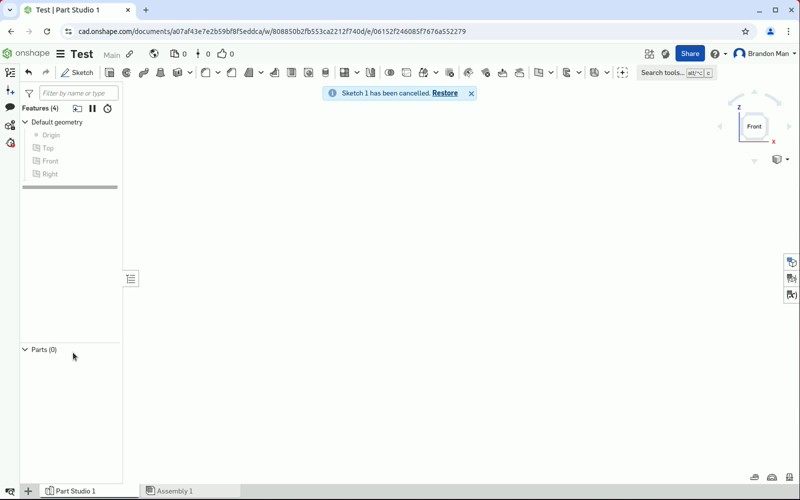
key_up(shift)
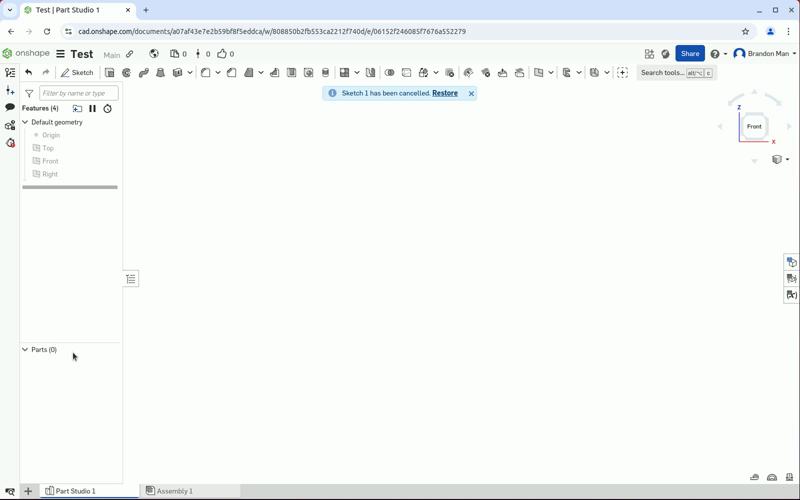
mouse_move(73, 352)
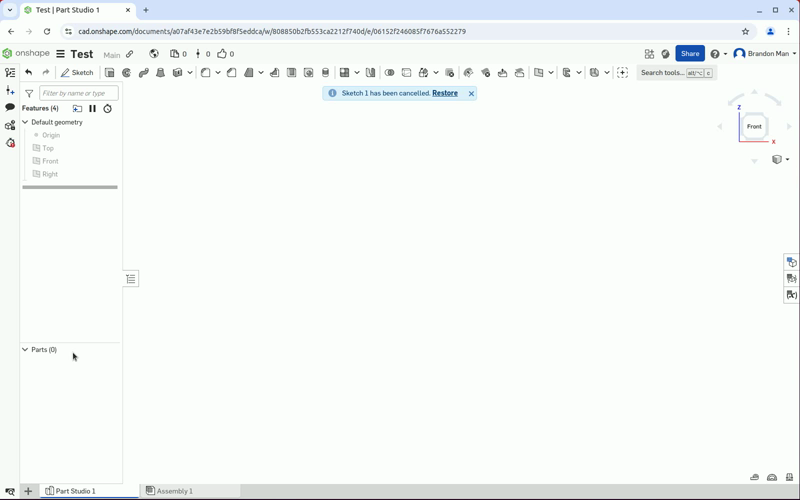
key(shift+y)
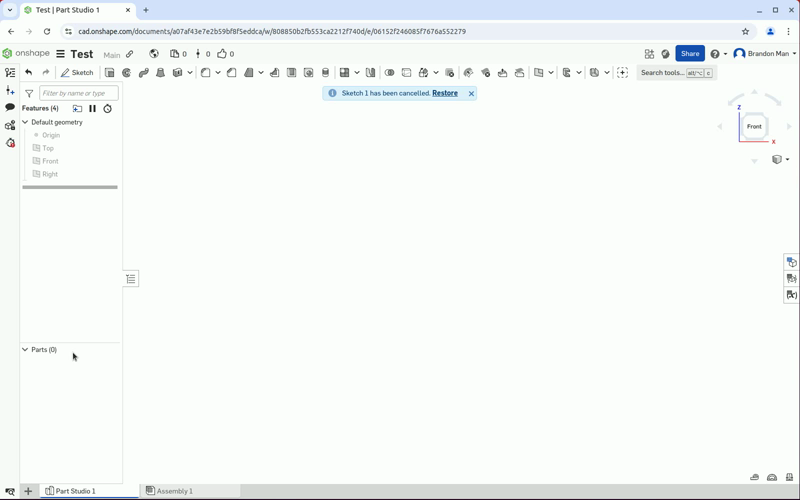
key(shift+s)
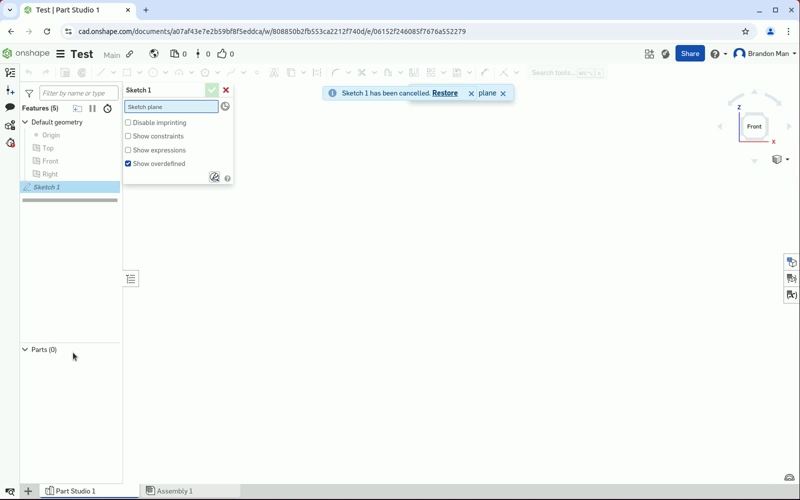
mouse_move(73, 163)
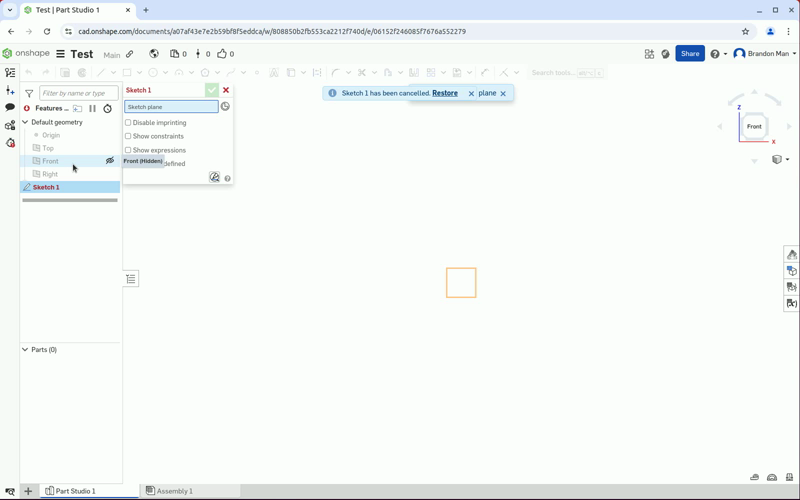
click(73, 163)
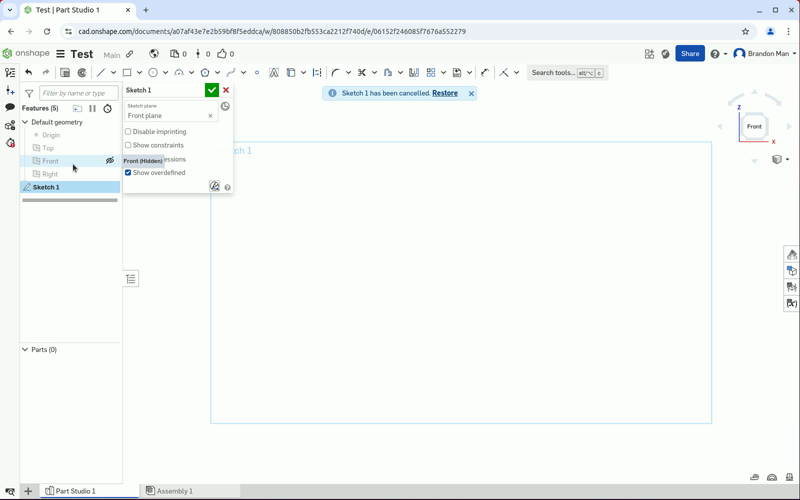
mouse_move(73, 352)
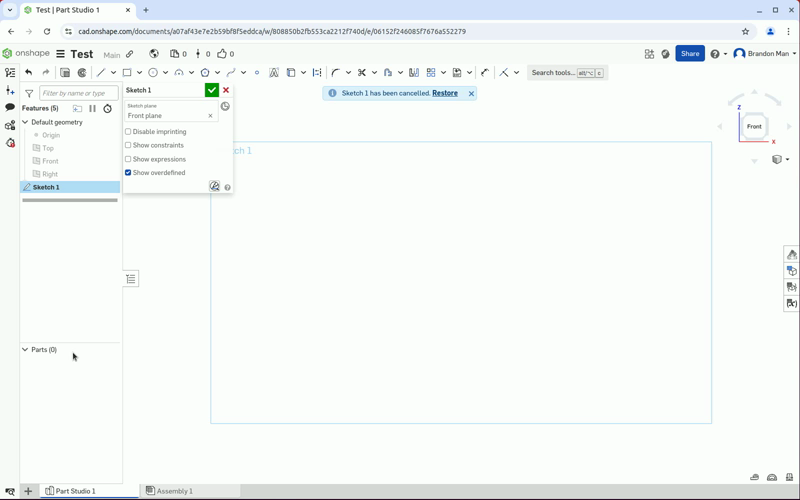
key(y)
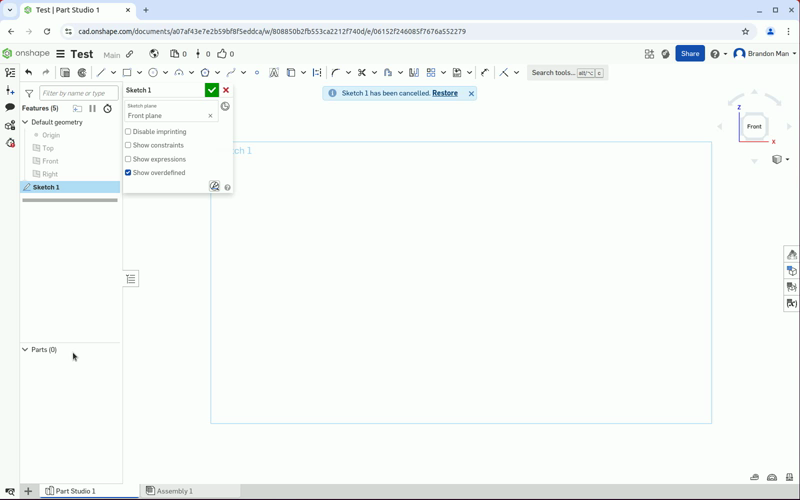
key(c)
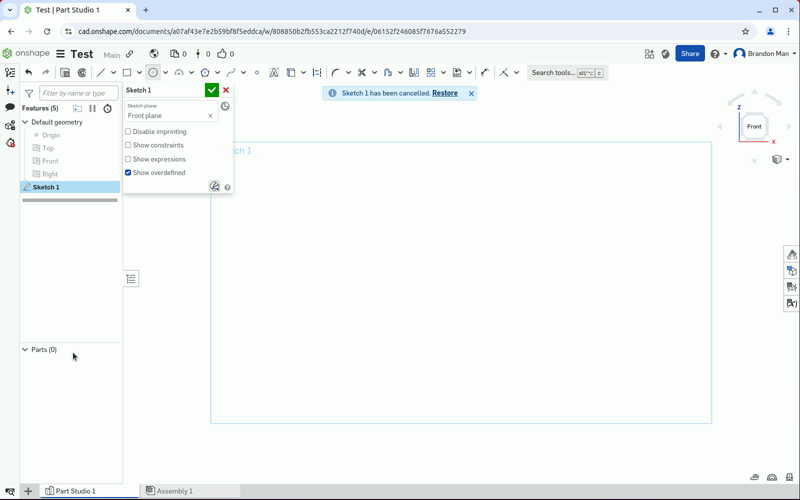
key_down(shift)
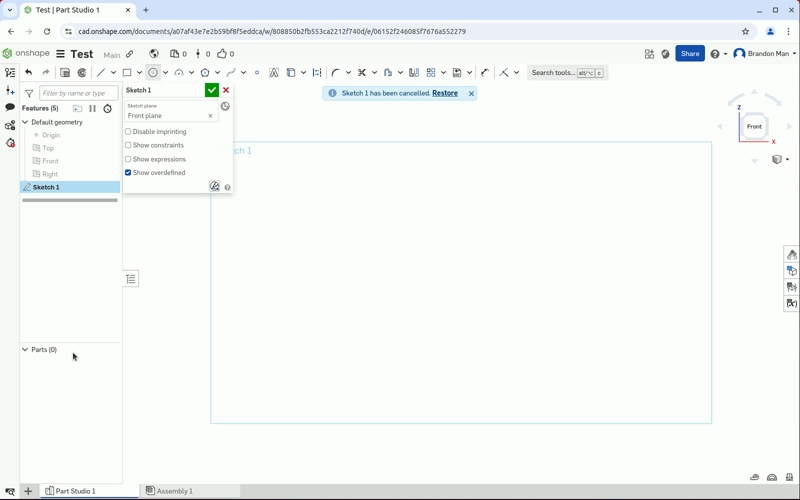
mouse_move(460, 282)
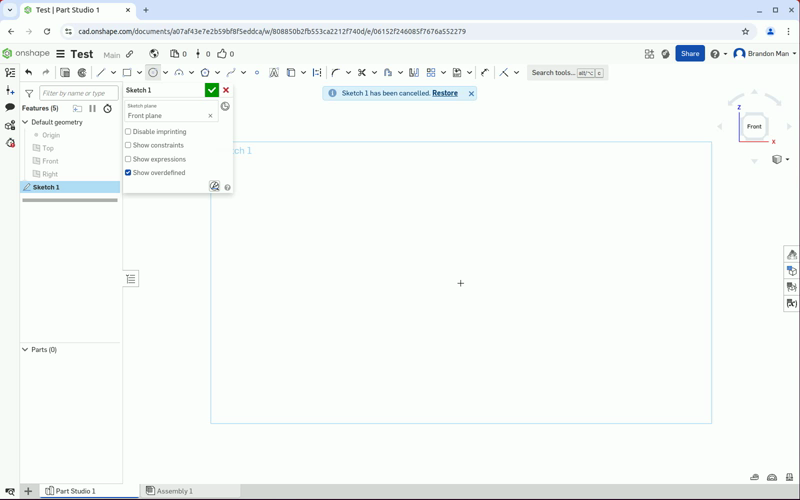
click(460, 282)
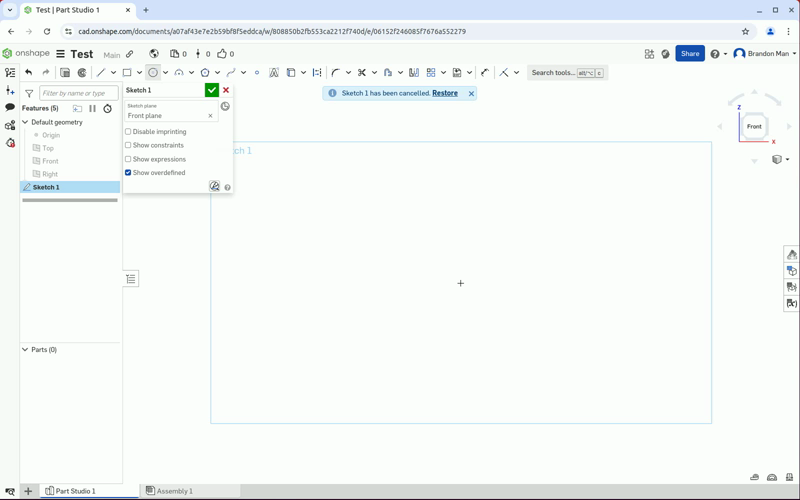
key_up(shift)
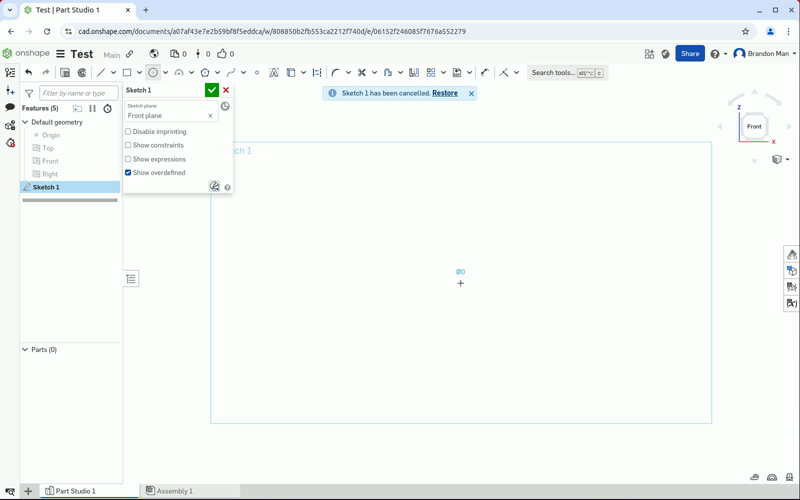
mouse_move(507, 282)
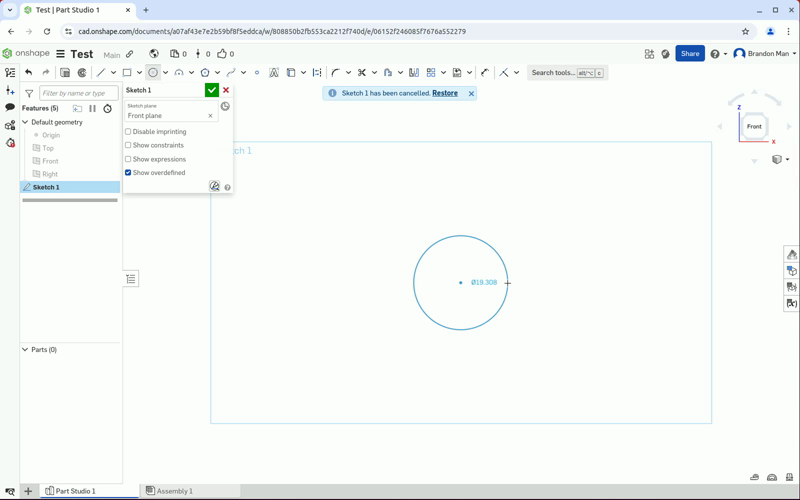
click(507, 282)
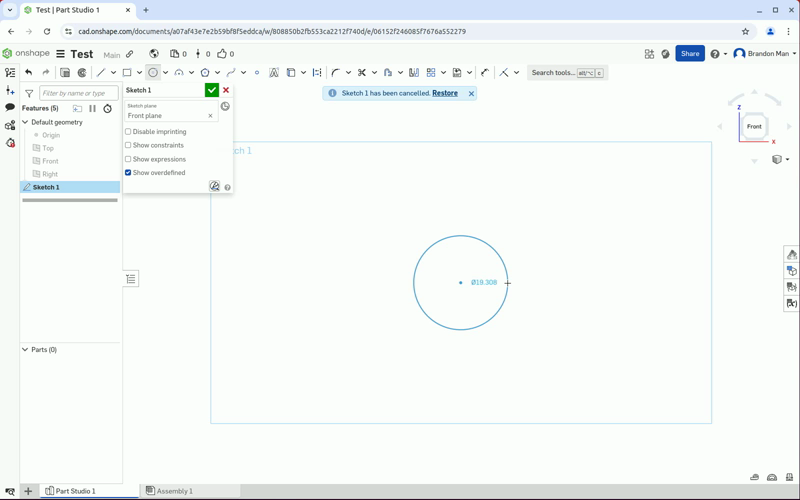
key(esc)
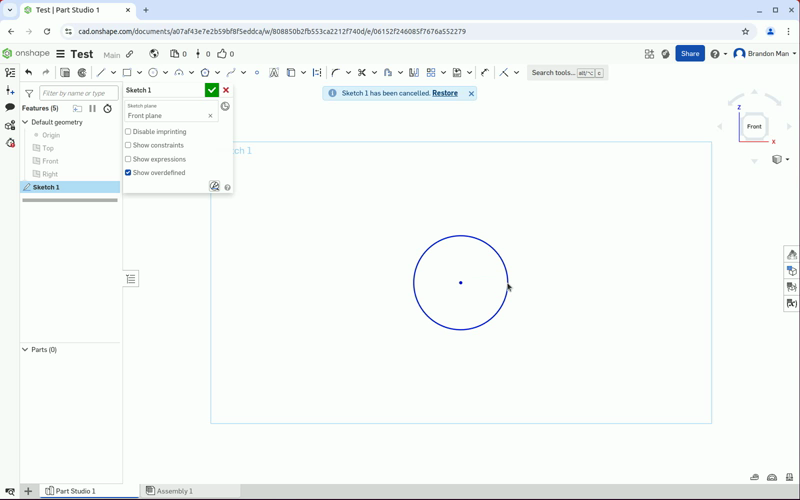
mouse_move(428, 290)
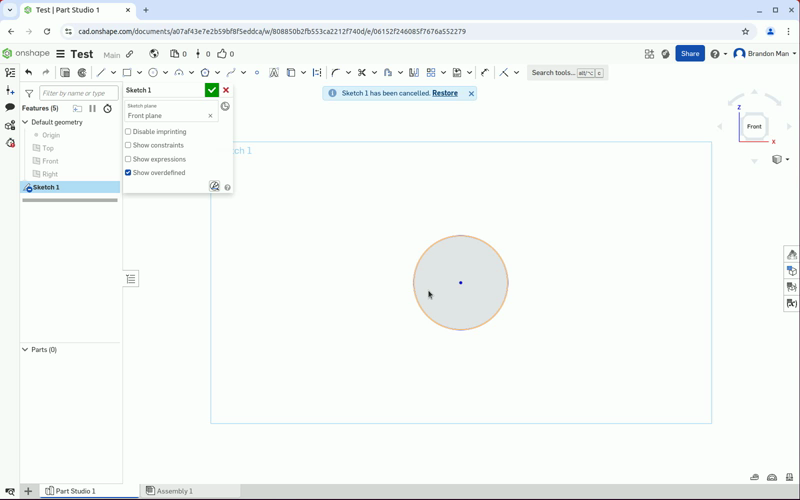
click(428, 290)
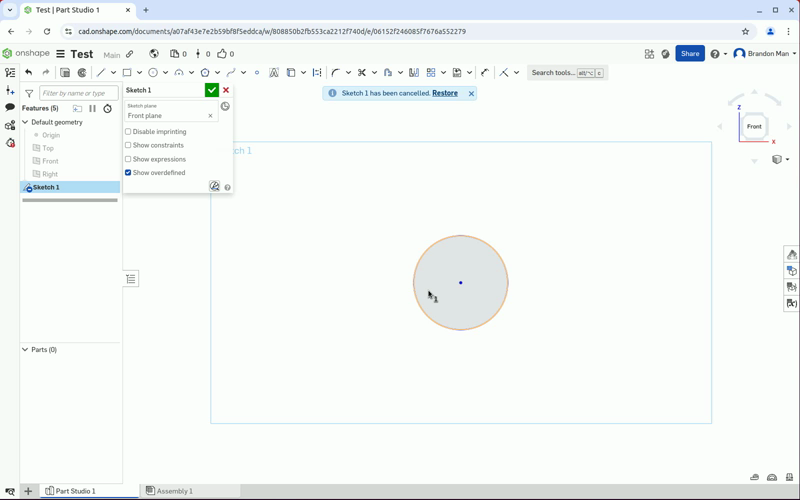
mouse_move(73, 352)
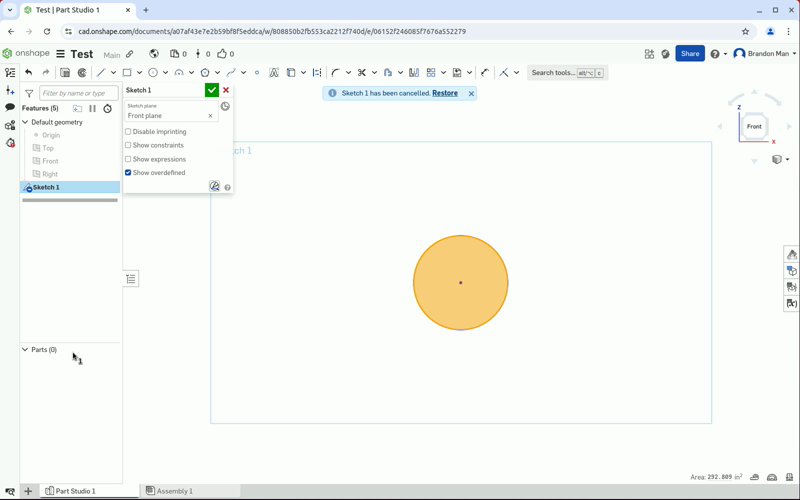
key(shift+y)
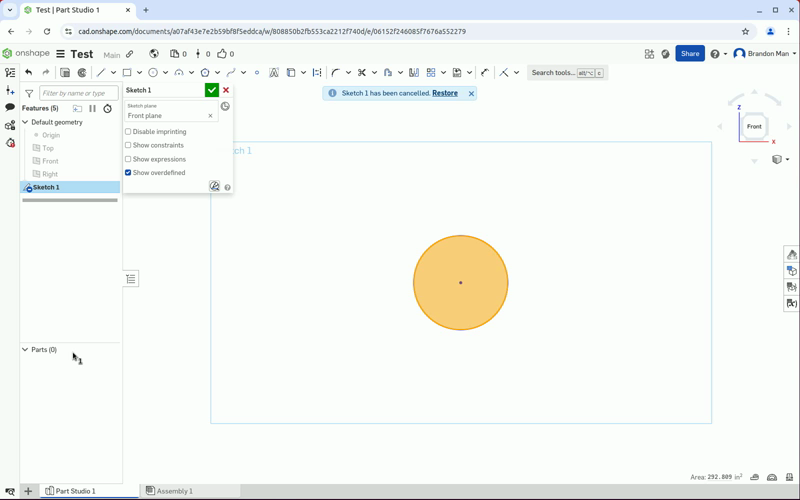
key(shift+e)
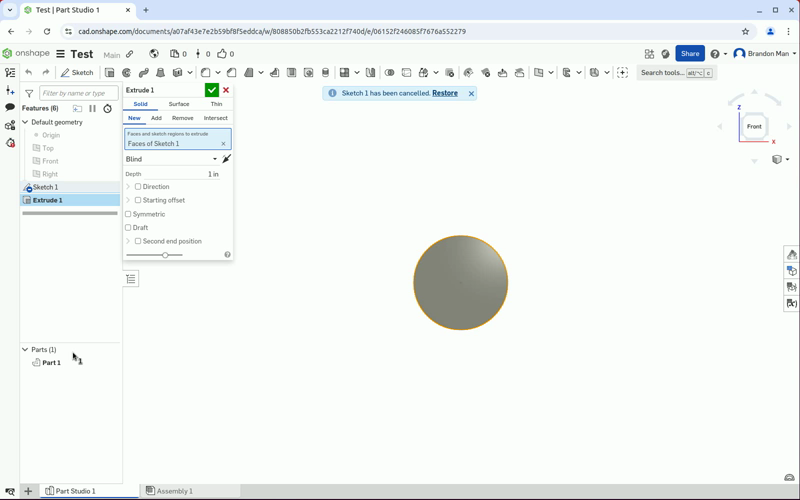
mouse_move(143, 106)
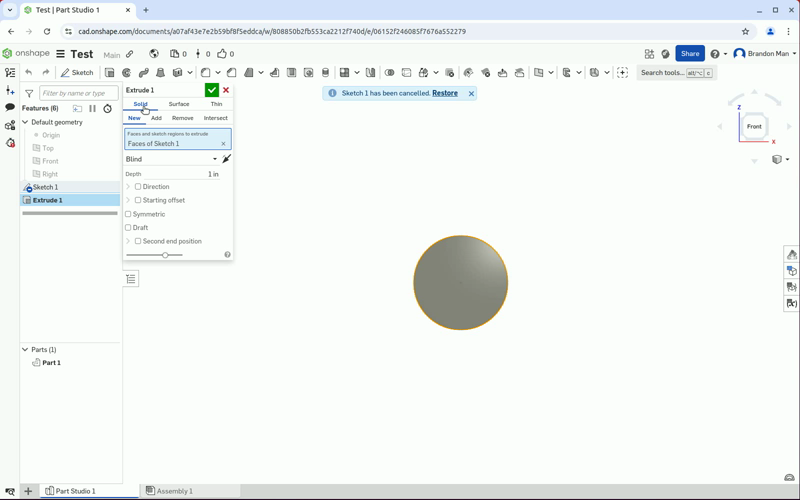
click(143, 106)
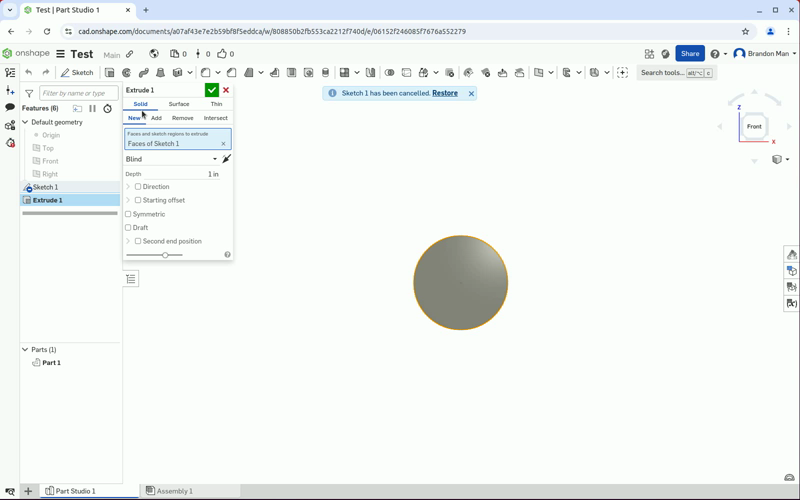
mouse_move(137, 120)
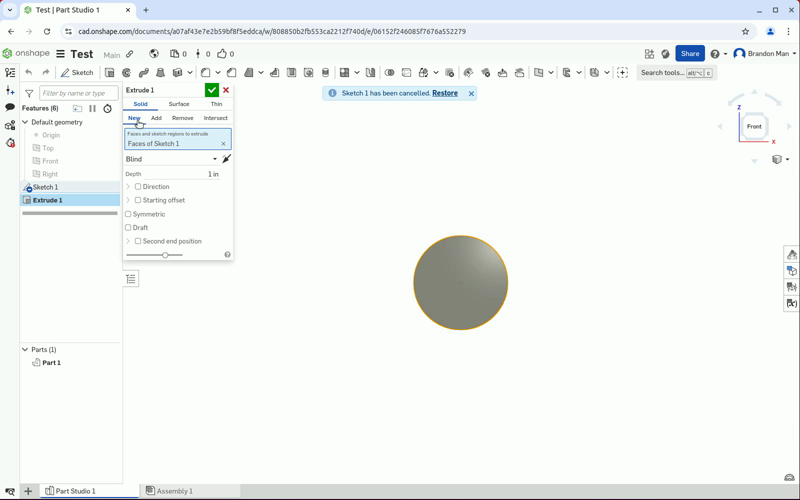
click(137, 120)
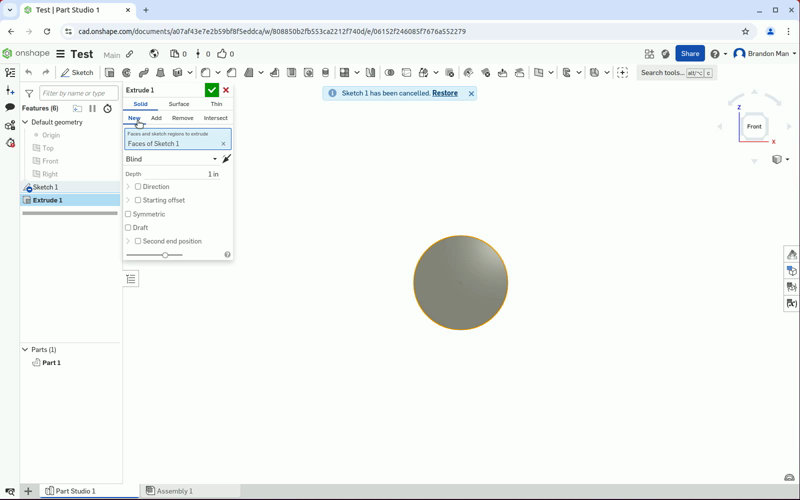
key(tab, 4)
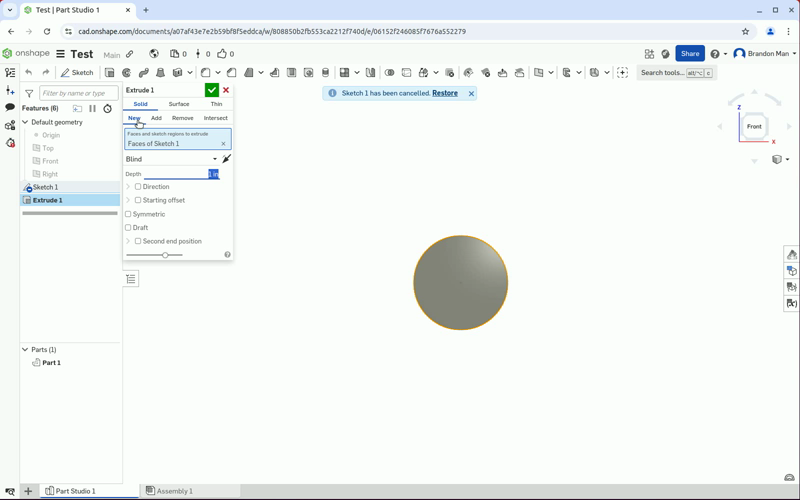
text(14.202)
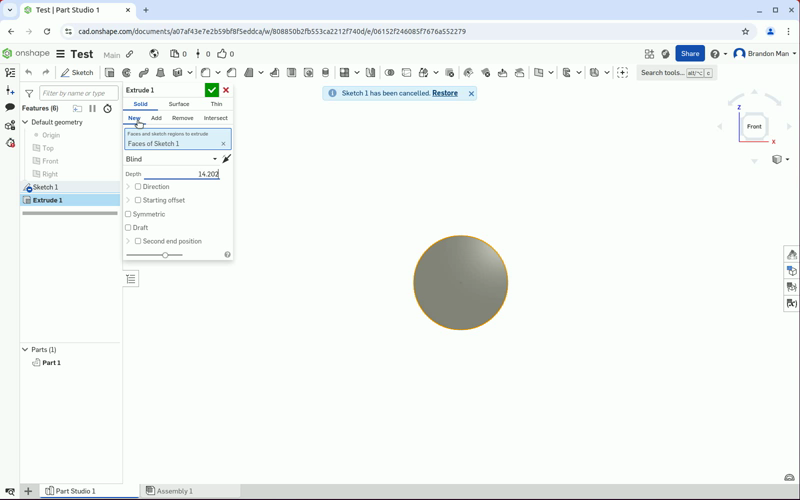
key(enter)
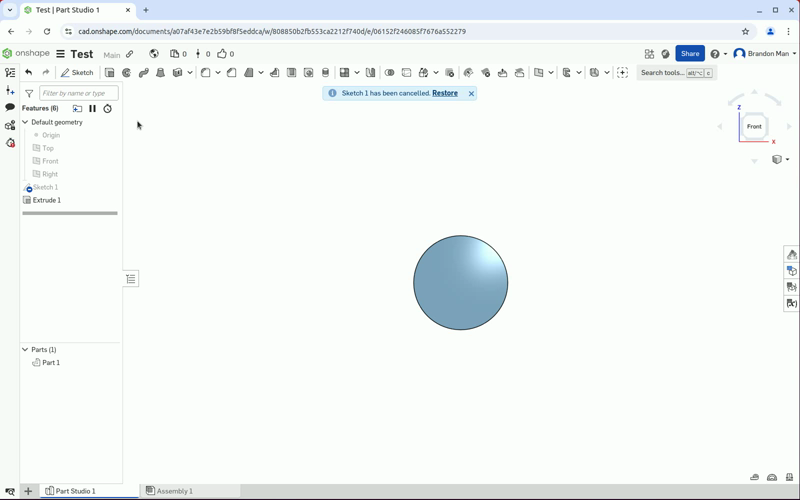
key(shift+h)
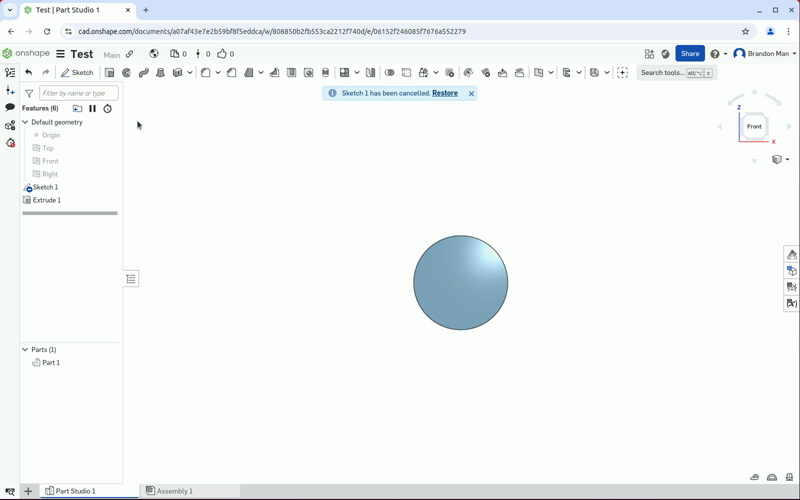
key(shift+h)
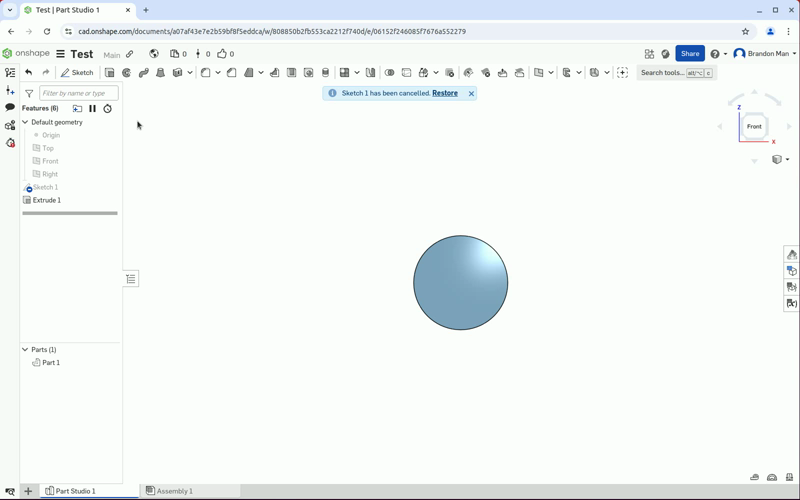
mouse_move(73, 189)
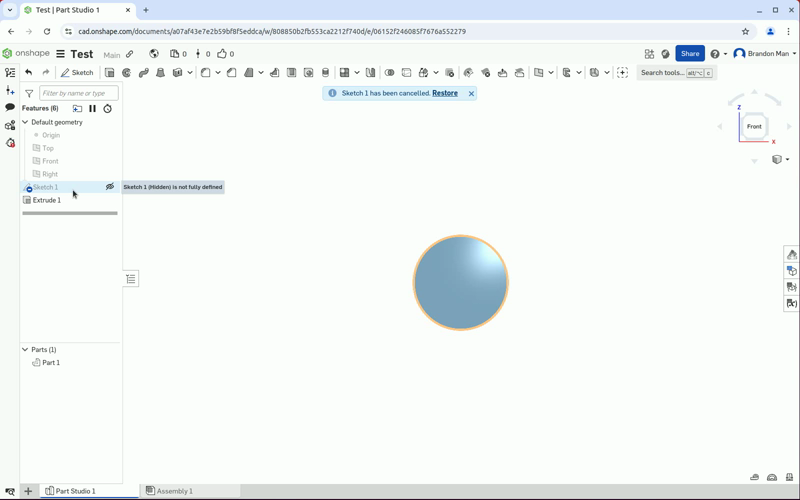
click(73, 189)
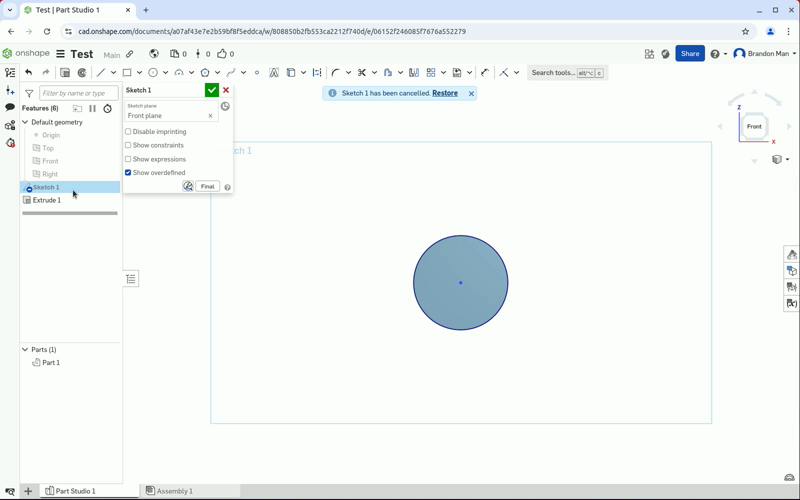
mouse_move(229, 92)
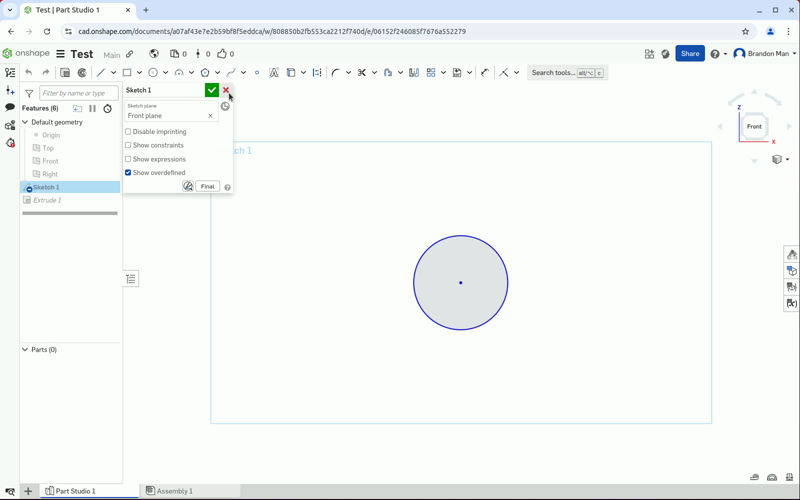
click(229, 92)
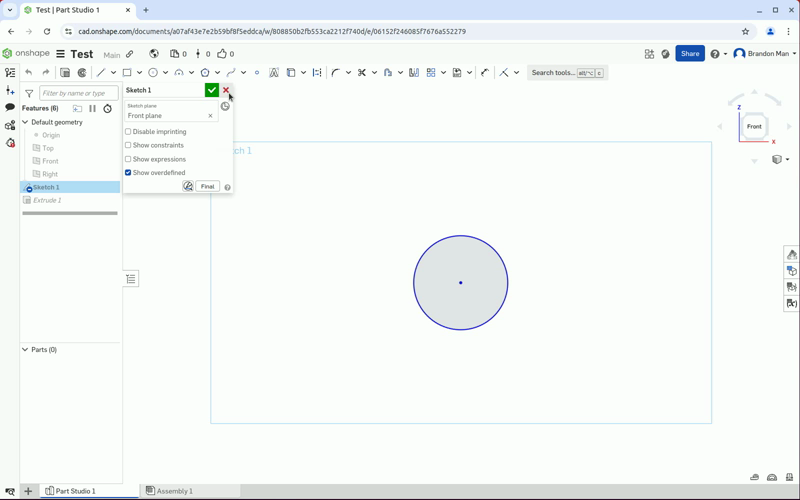
key(shift+s)
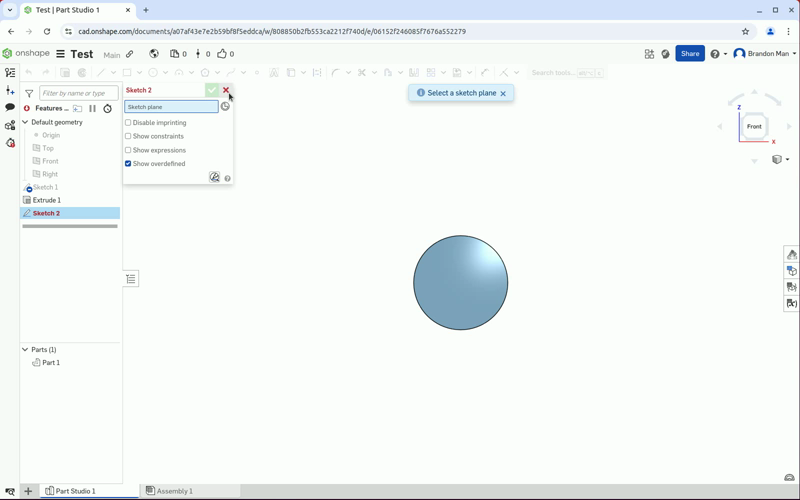
mouse_move(73, 163)
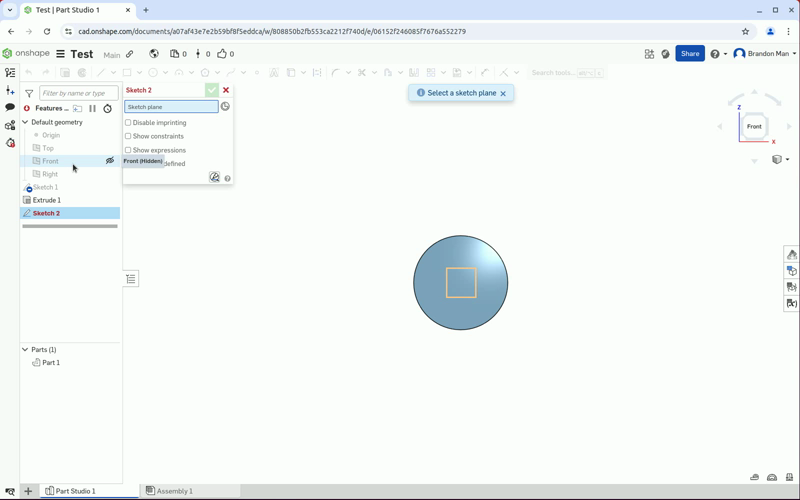
click(73, 163)
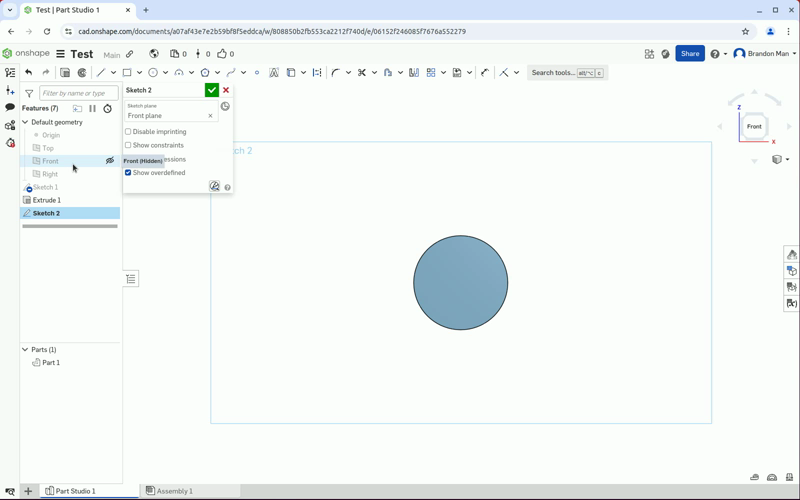
mouse_move(73, 352)
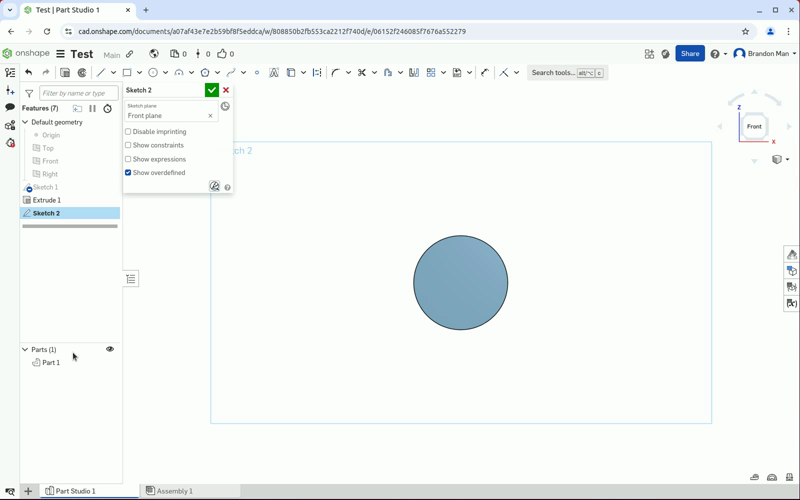
key(y)
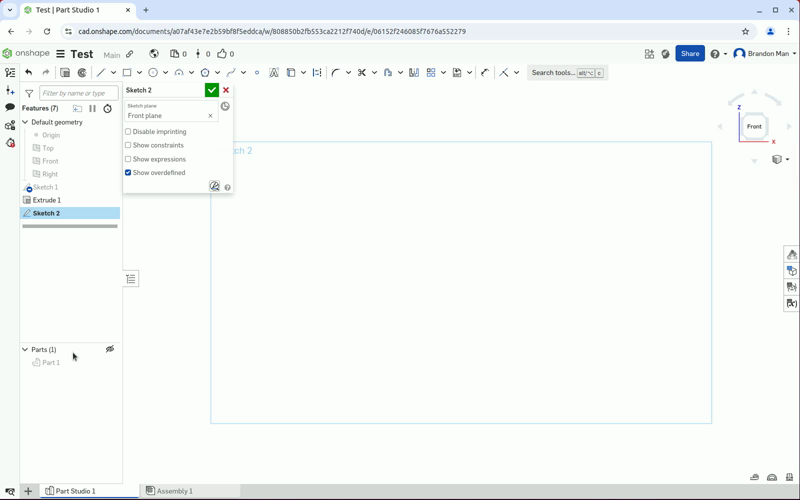
key(c)
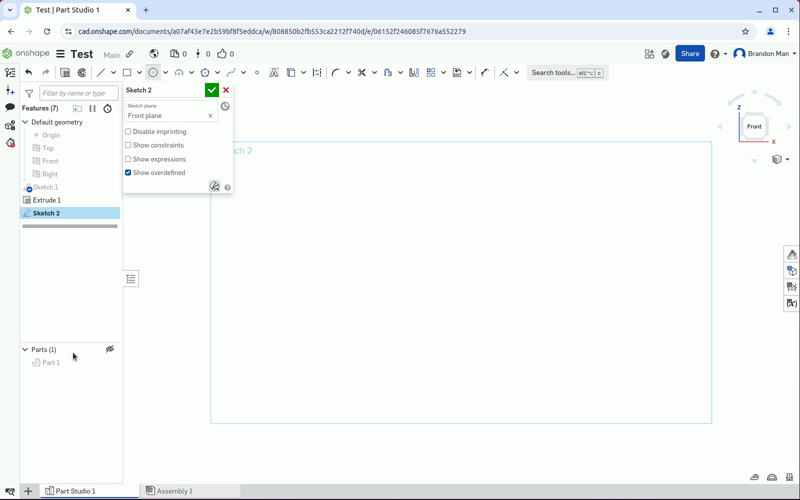
key_down(shift)
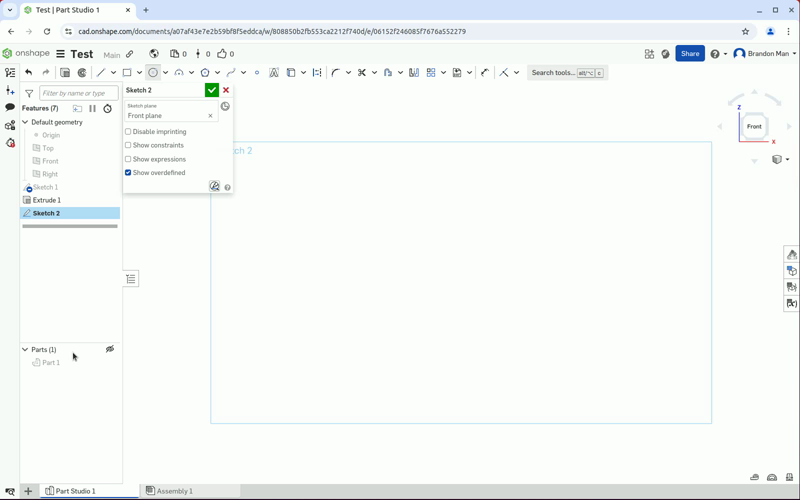
mouse_move(460, 282)
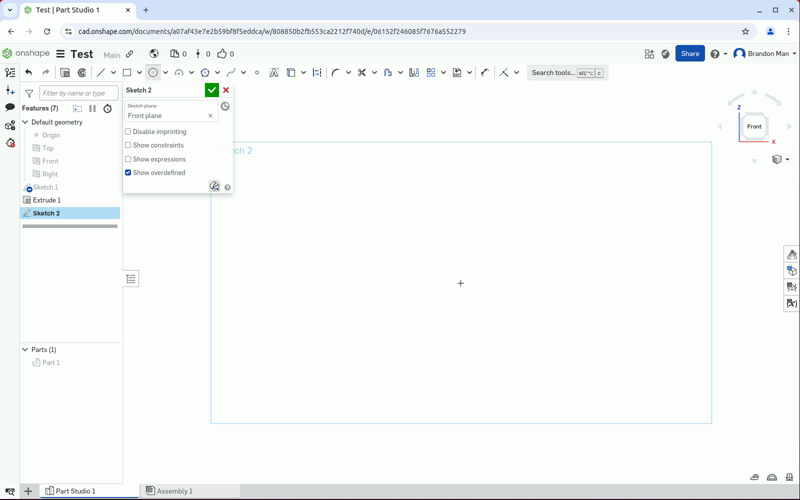
click(460, 282)
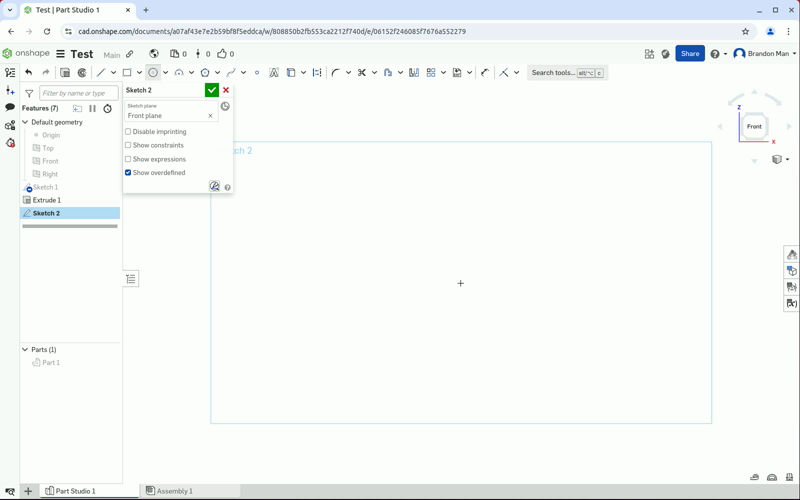
key_up(shift)
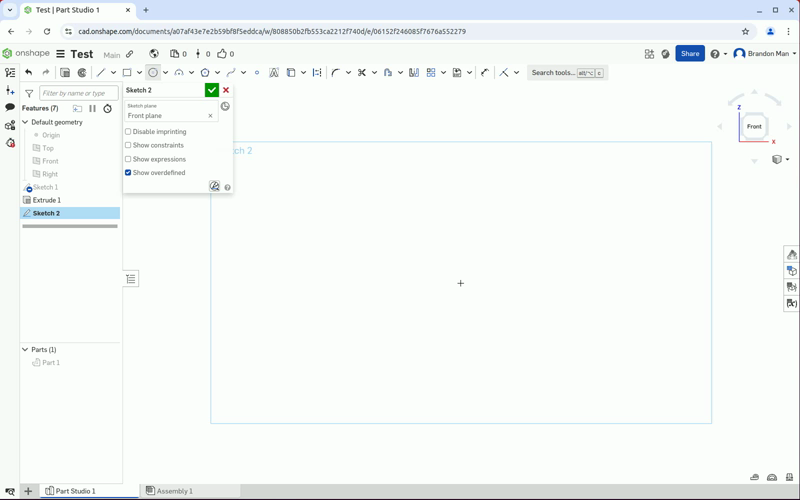
mouse_move(543, 282)
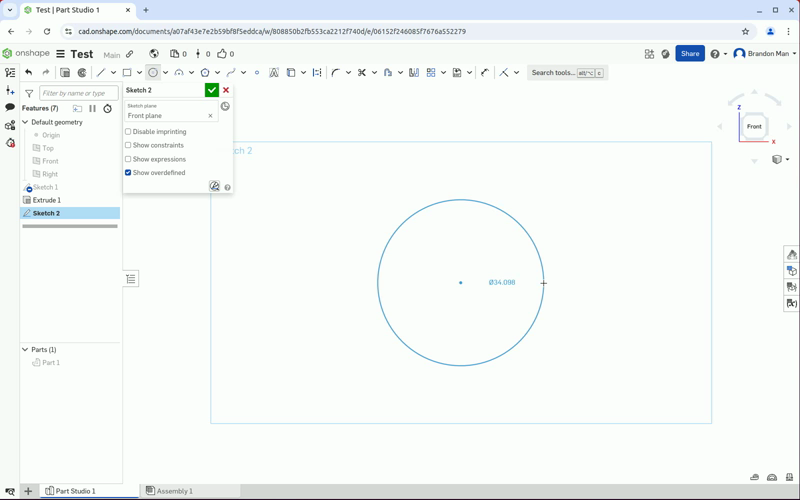
click(543, 282)
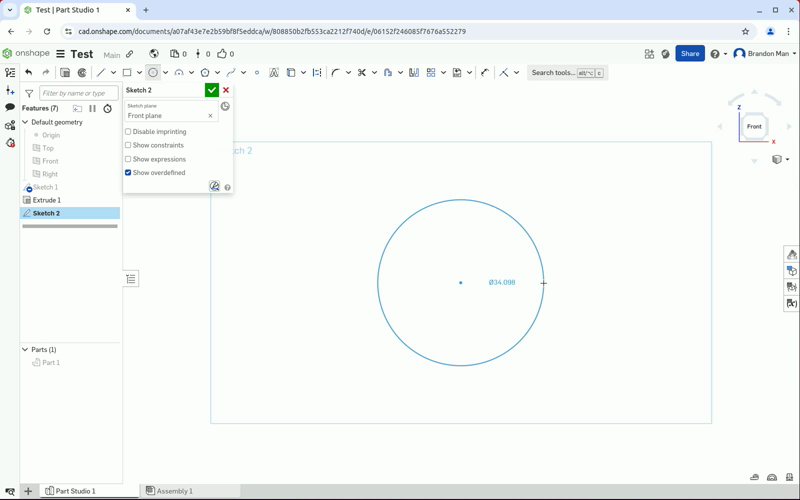
key(esc)
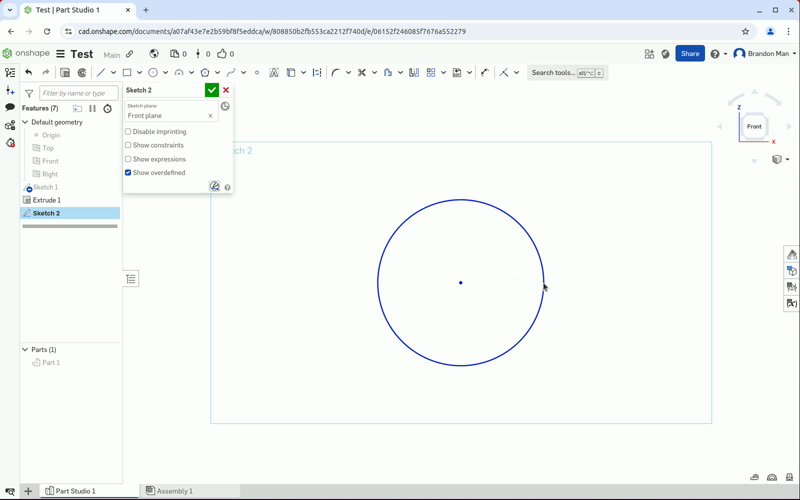
mouse_move(399, 285)
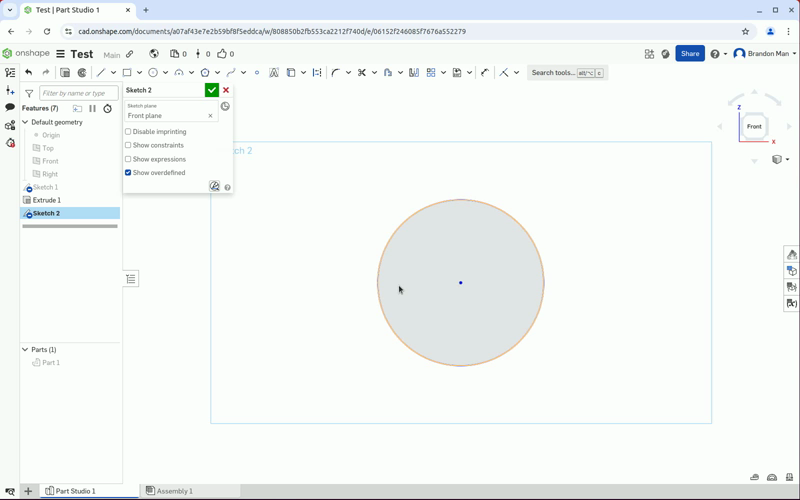
click(399, 285)
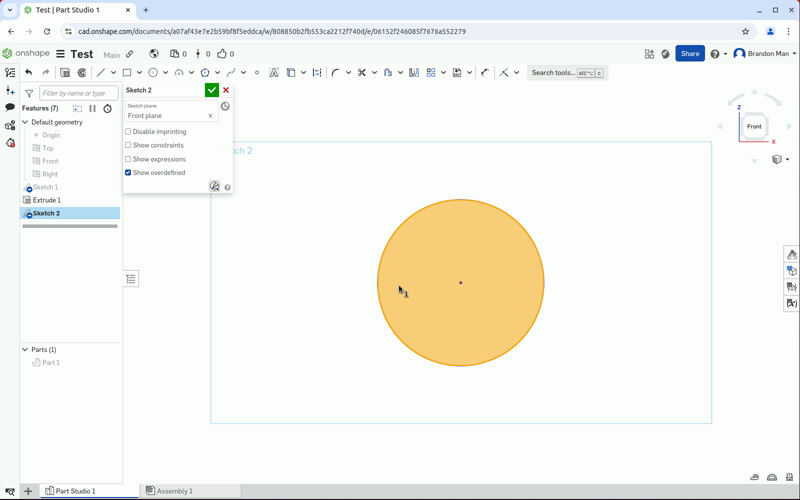
mouse_move(73, 352)
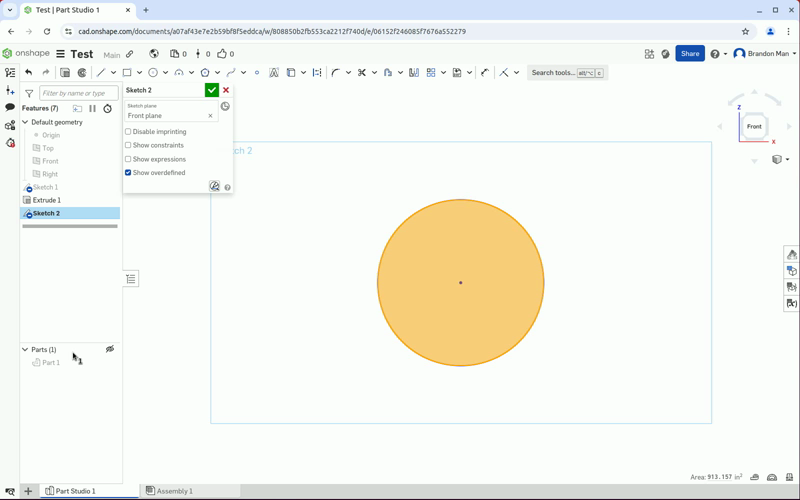
key(shift+y)
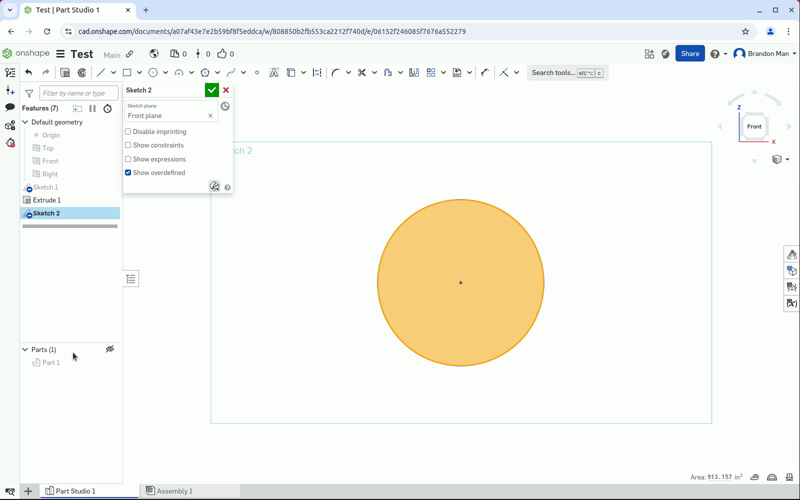
key(shift+e)
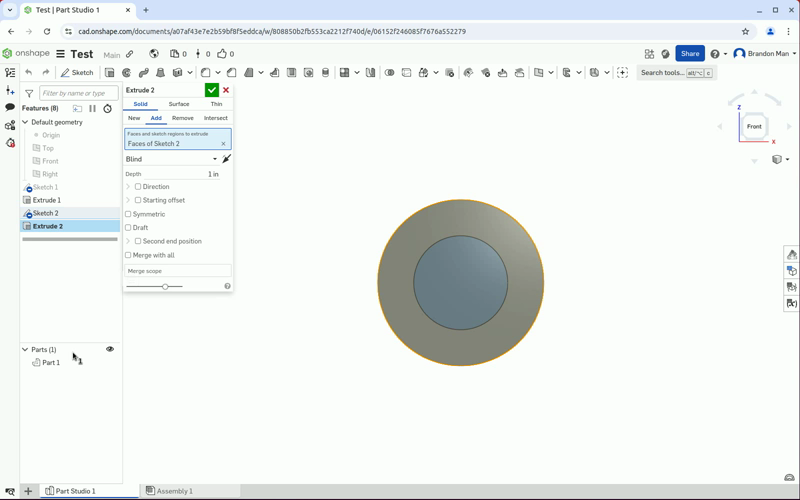
mouse_move(143, 106)
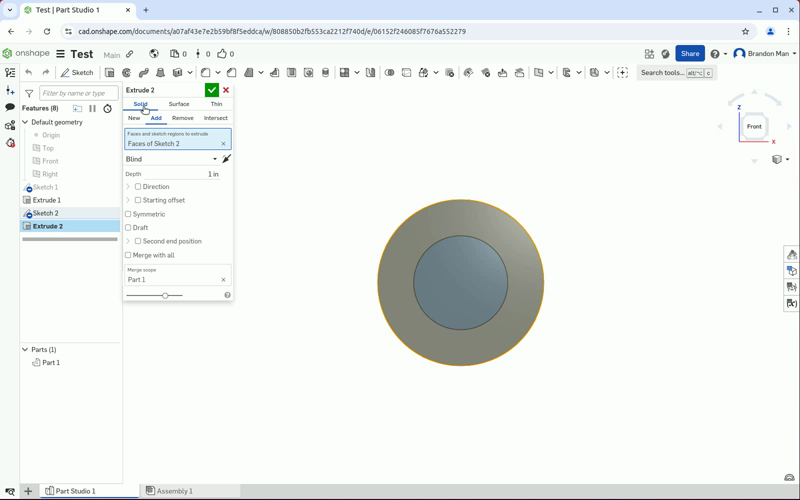
click(143, 106)
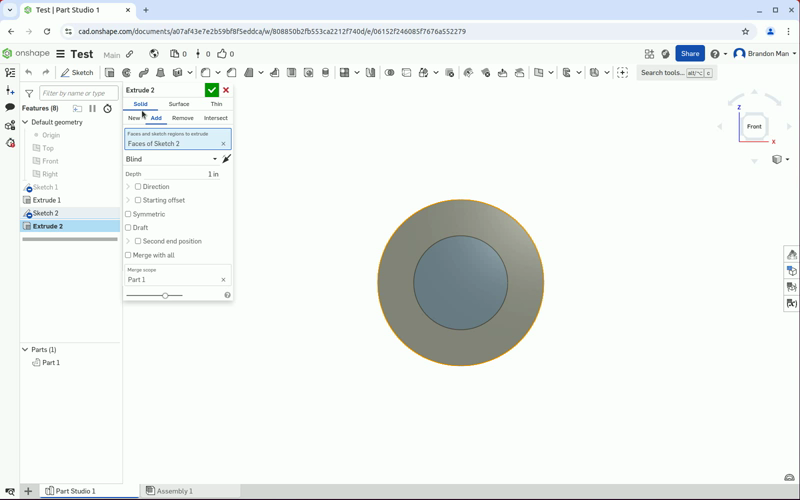
mouse_move(137, 120)
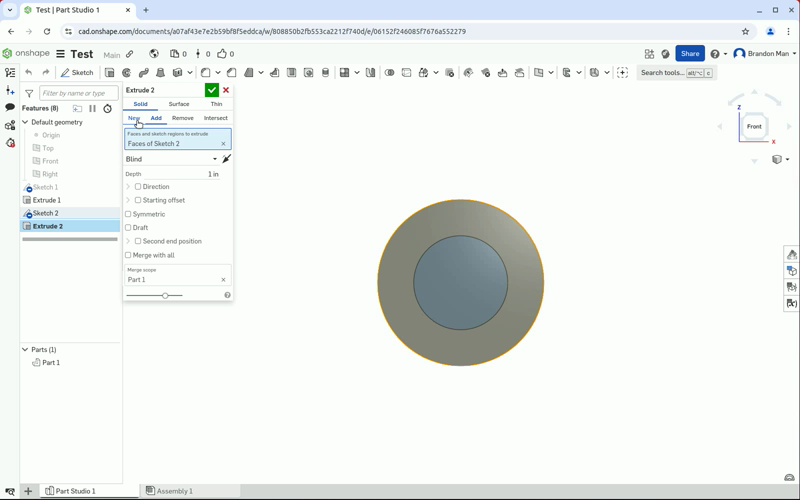
click(137, 120)
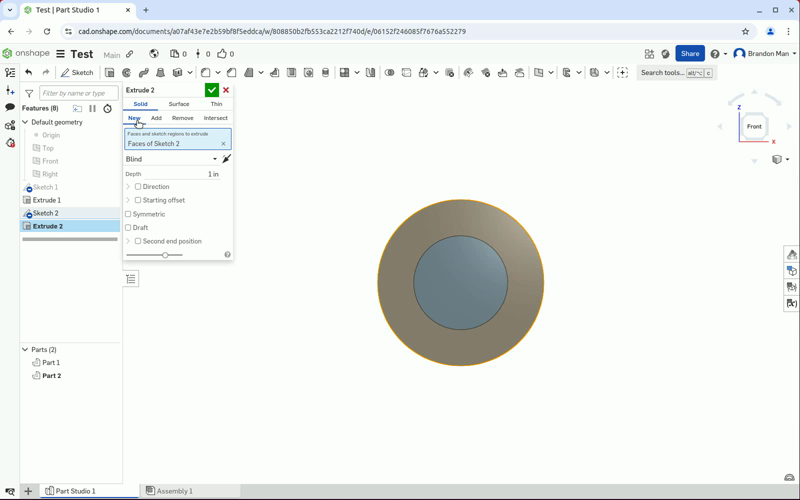
key(tab, 4)
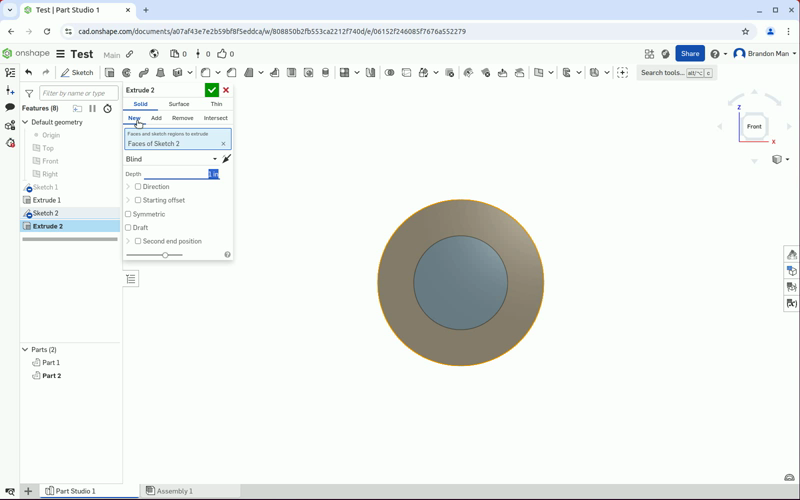
text(6.499)
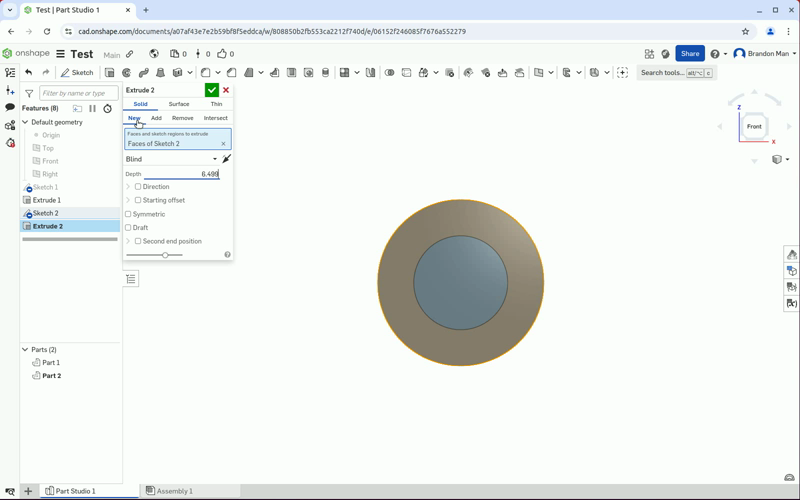
key(enter)
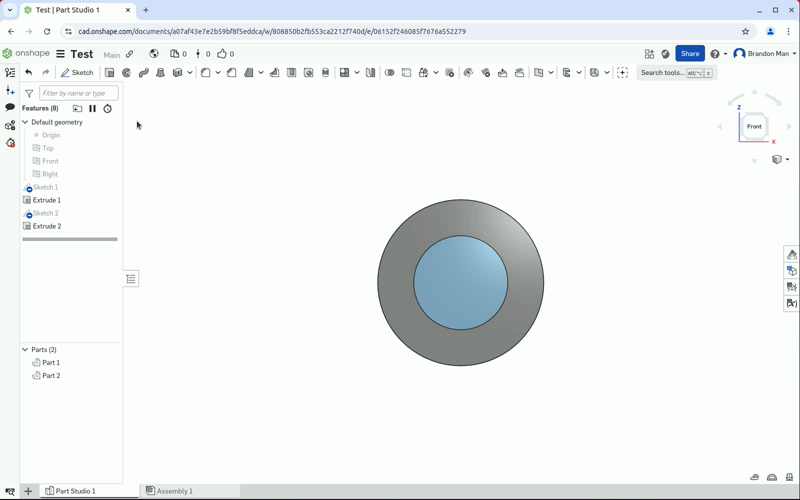
key(shift+h)
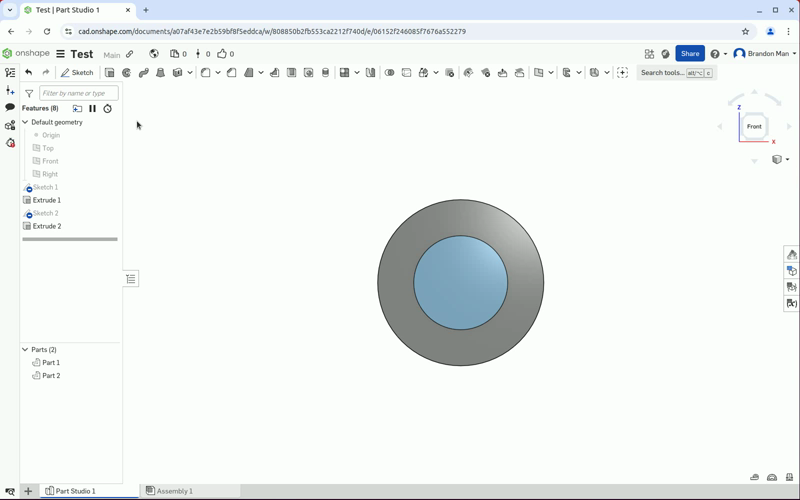
key(shift+h)
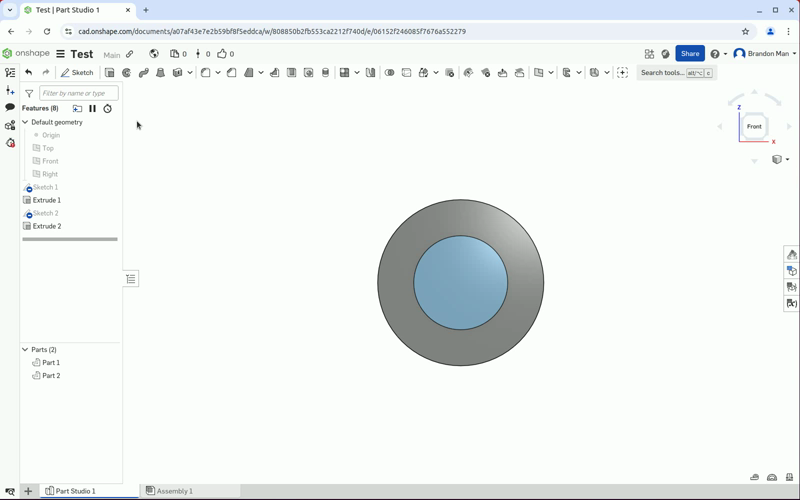
mouse_move(73, 189)
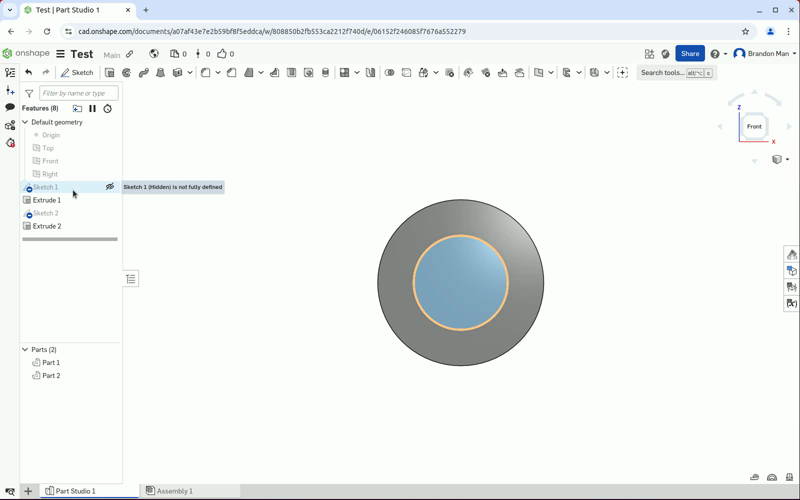
click(73, 189)
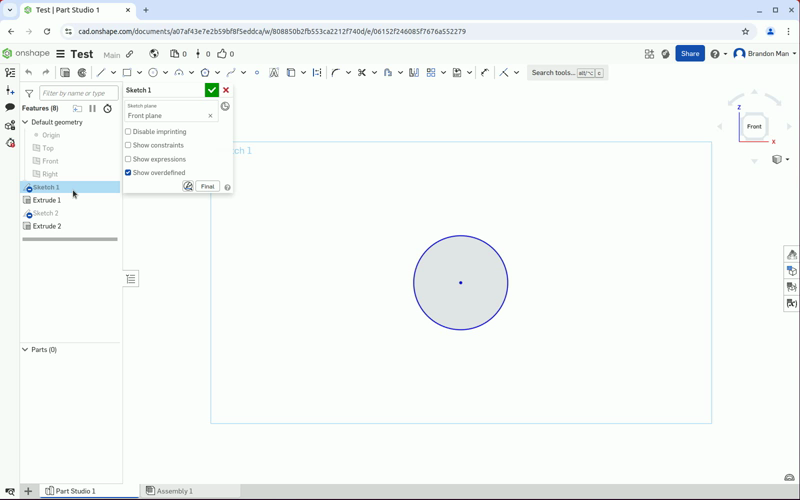
mouse_move(229, 92)
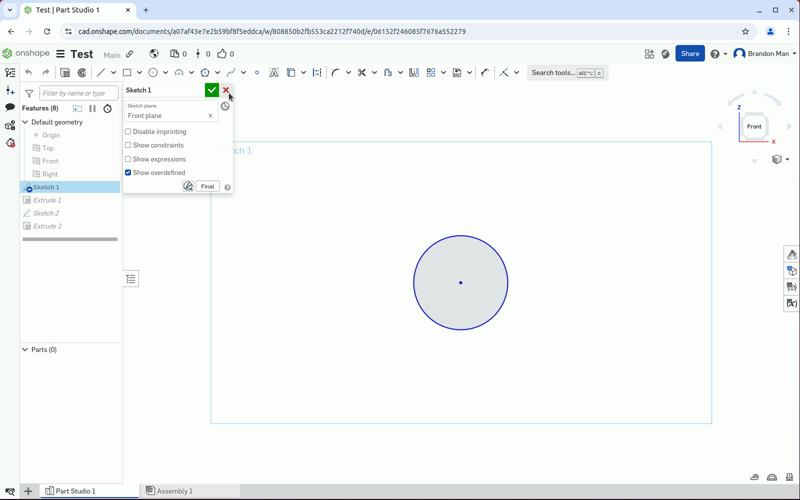
click(229, 92)
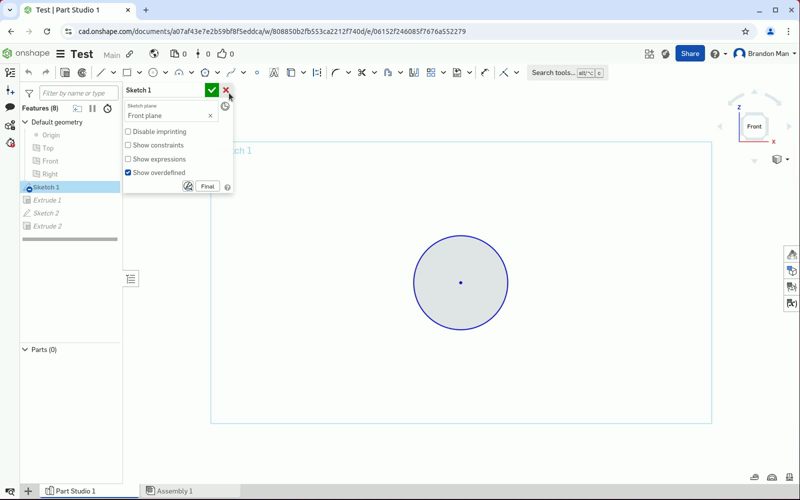
key(shift+s)
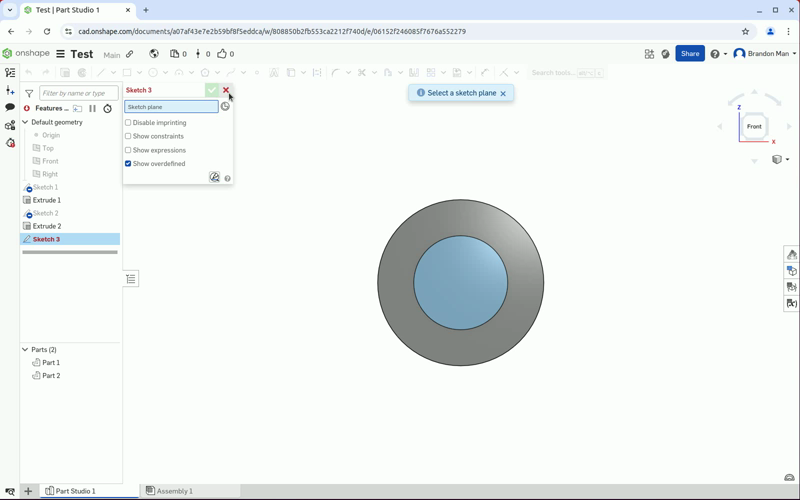
mouse_move(73, 163)
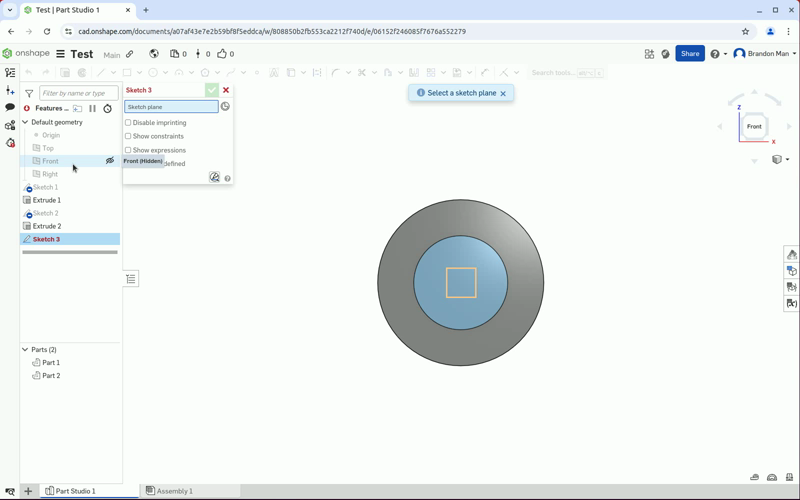
click(73, 163)
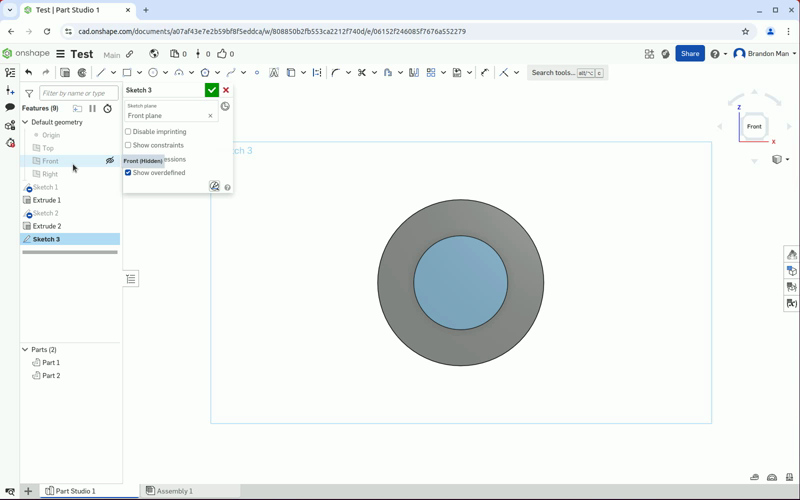
mouse_move(73, 352)
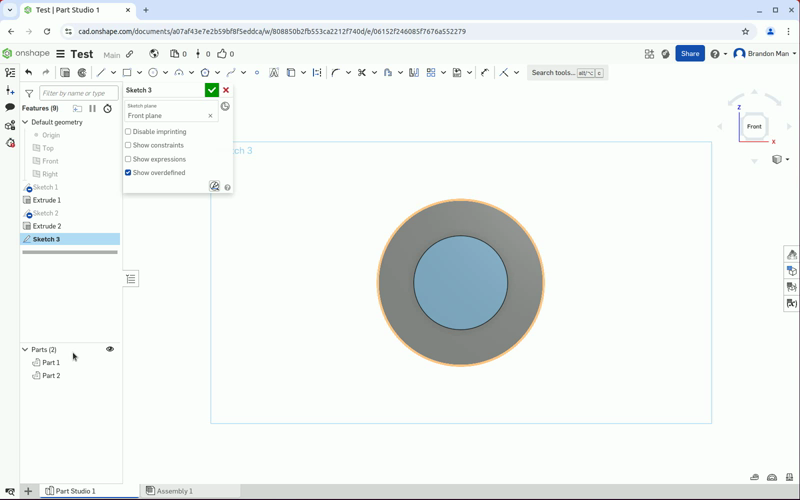
key(y)
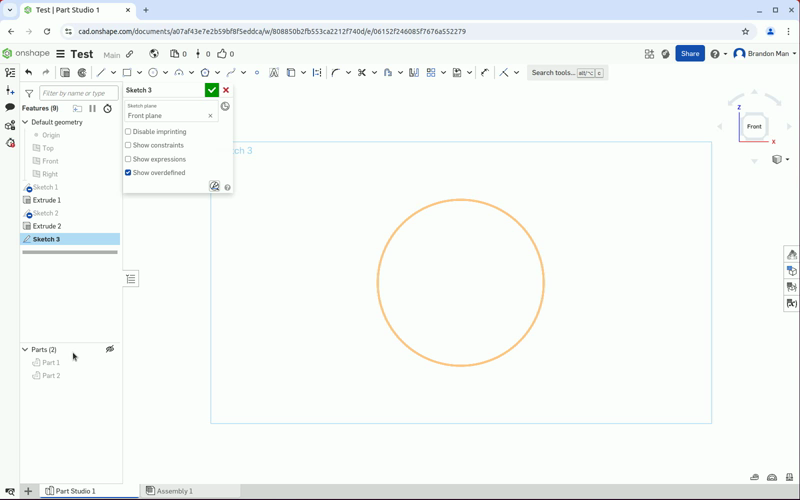
key(c)
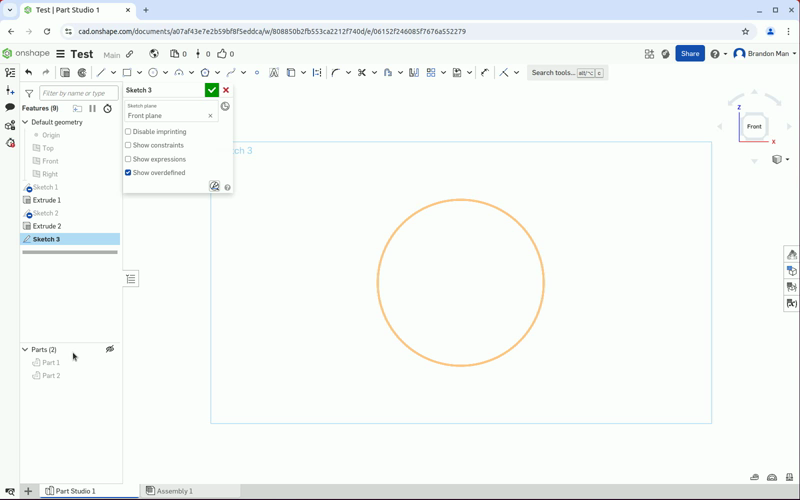
key_down(shift)
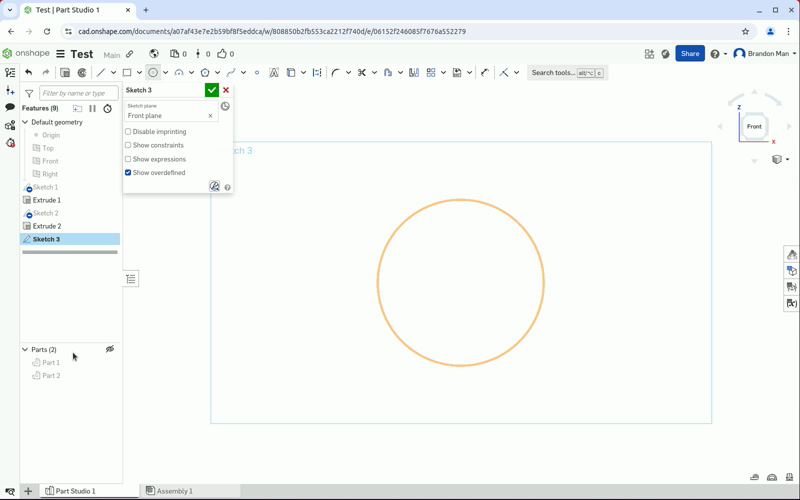
mouse_move(461, 282)
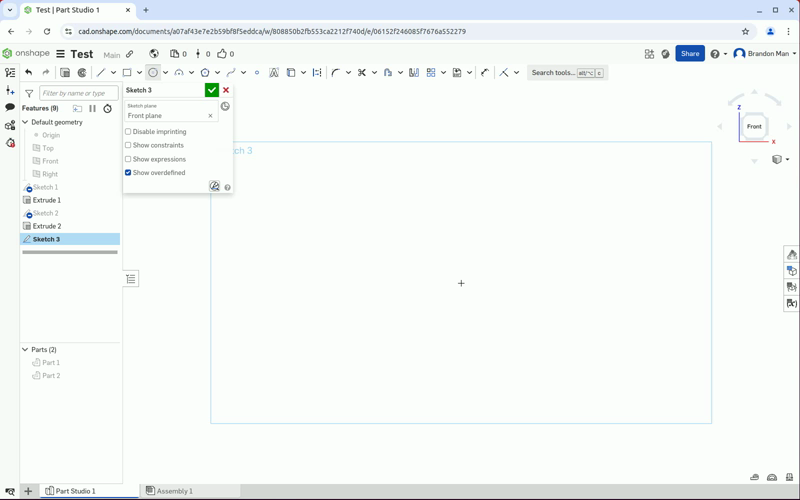
click(461, 282)
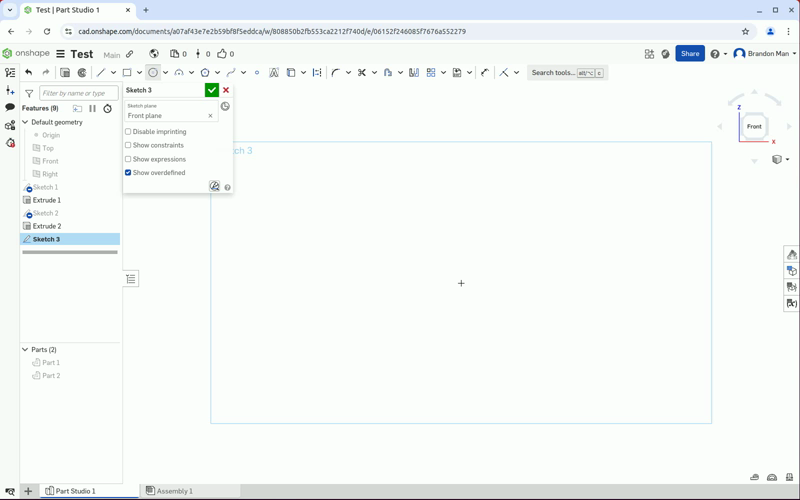
key_up(shift)
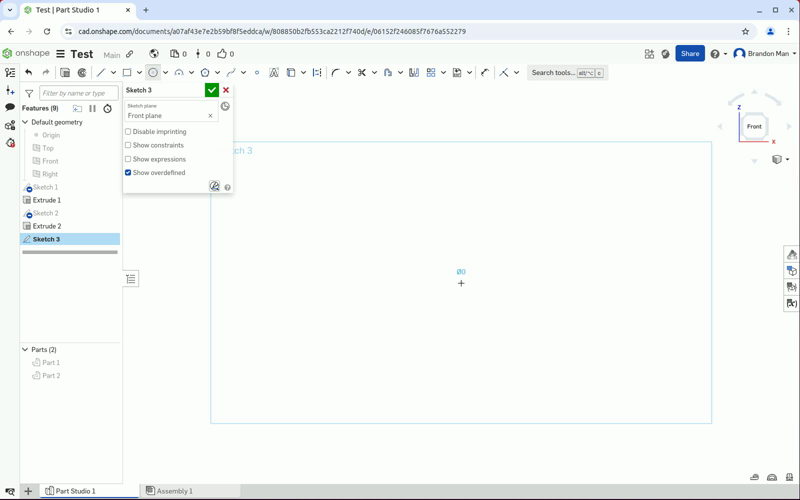
mouse_move(574, 282)
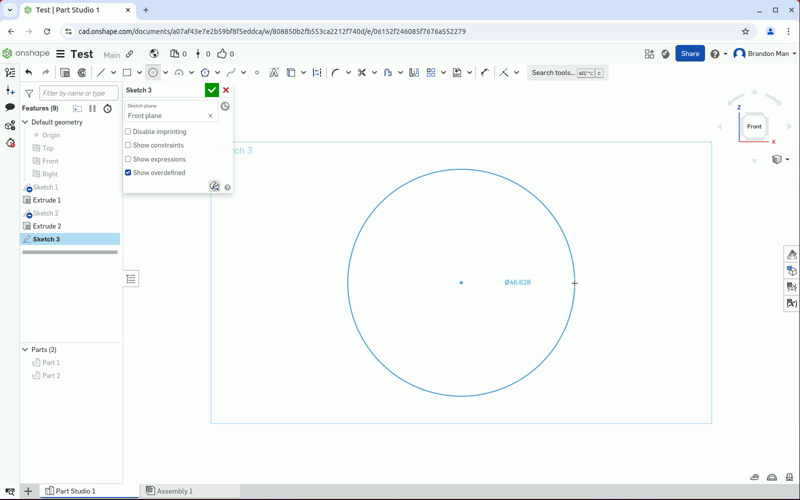
click(574, 282)
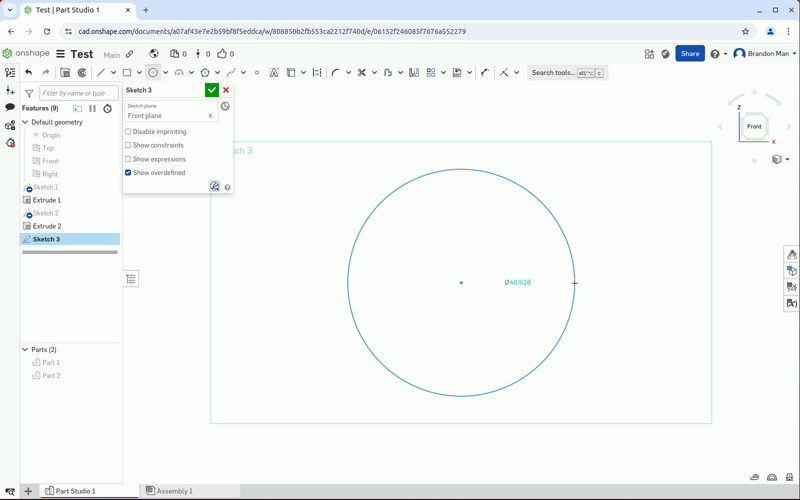
key(esc)
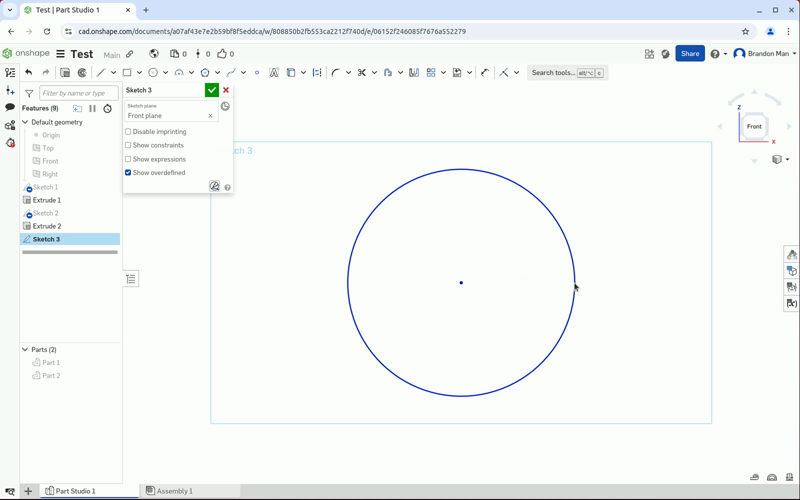
mouse_move(510, 236)
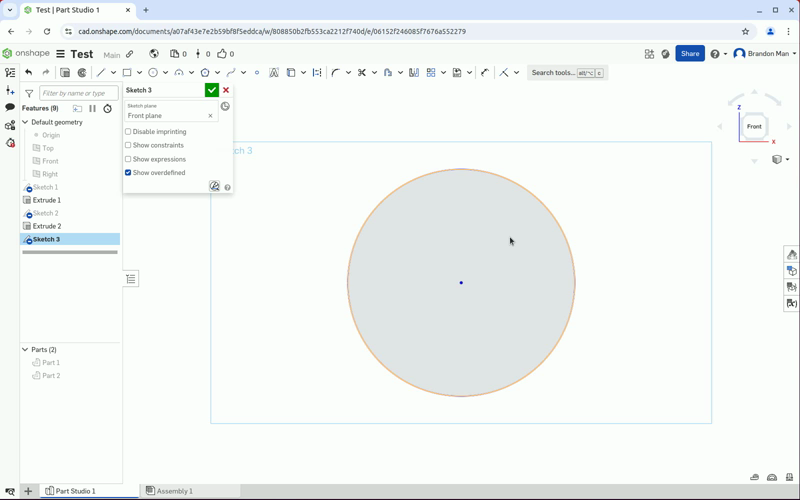
click(510, 236)
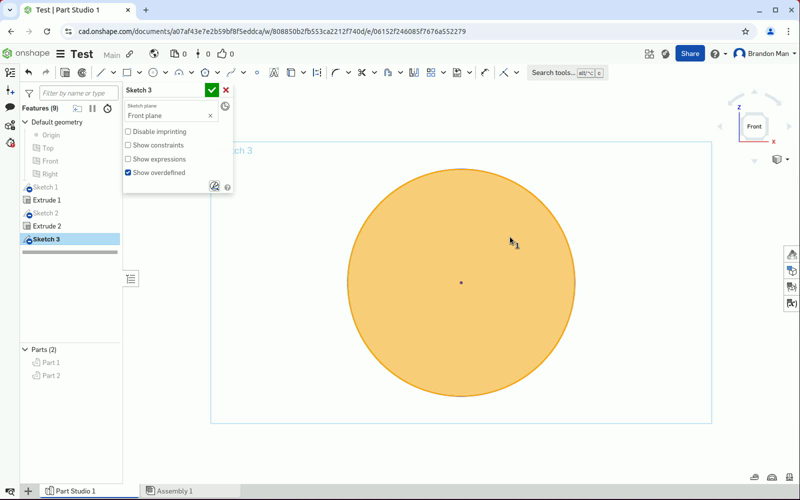
mouse_move(73, 352)
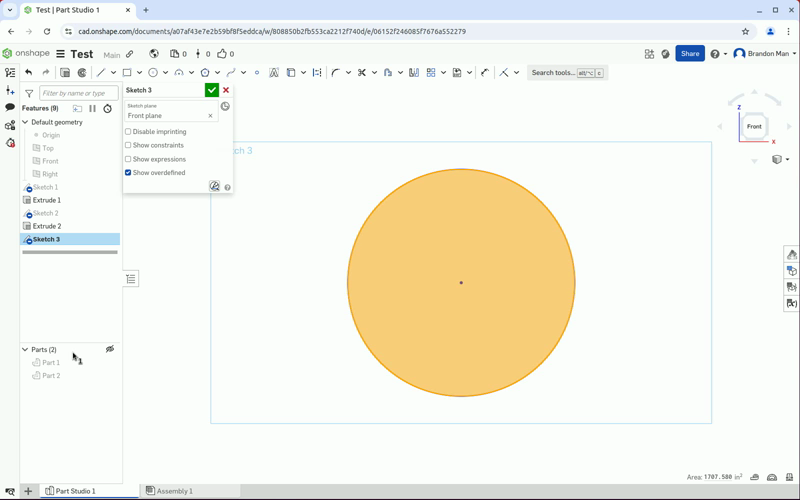
key(shift+y)
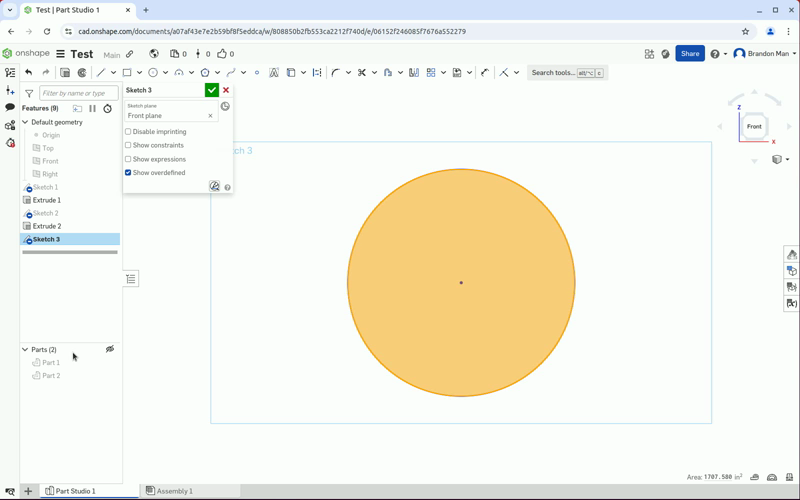
key(shift+e)
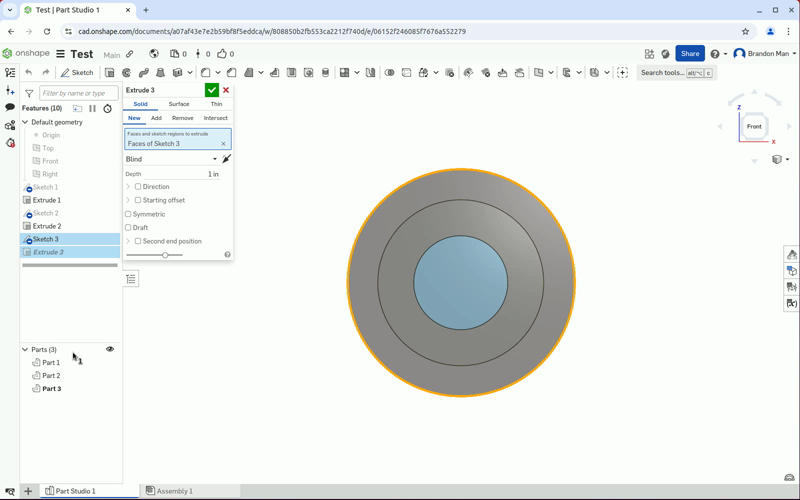
mouse_move(143, 106)
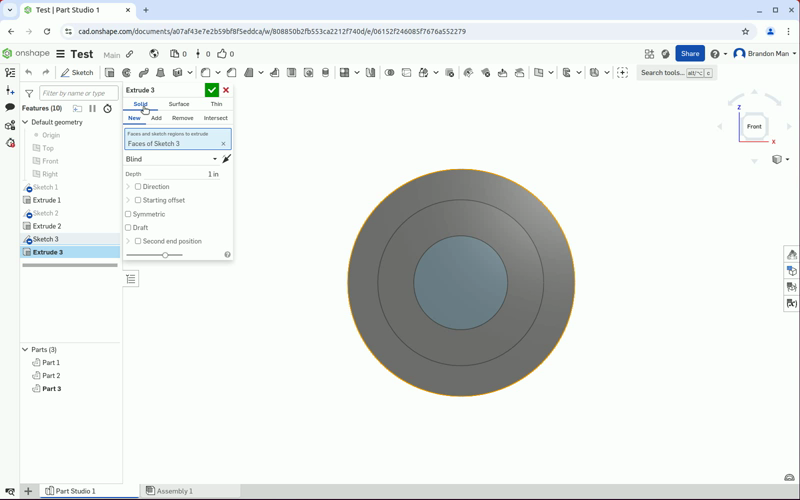
click(143, 106)
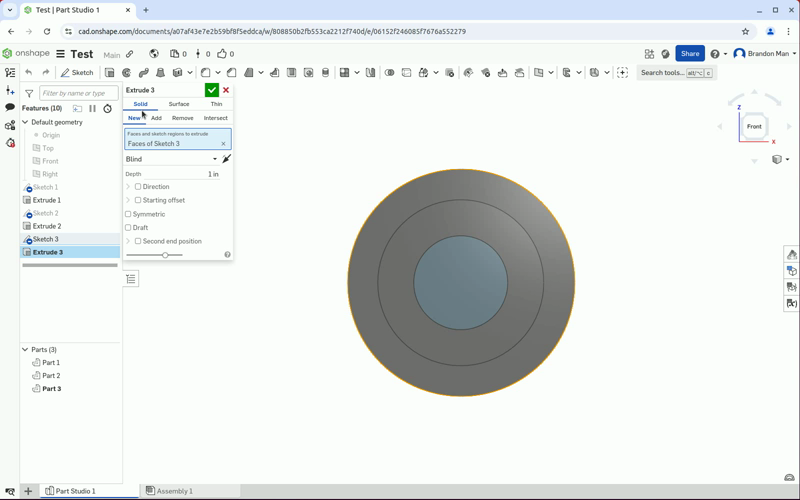
mouse_move(137, 120)
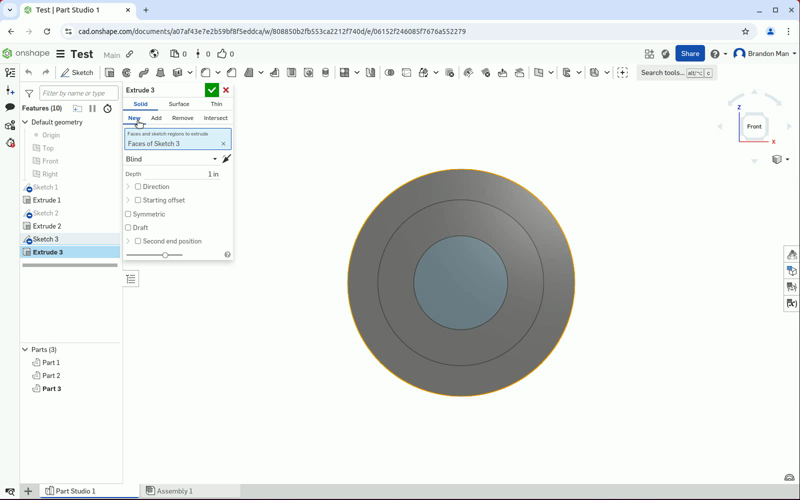
click(137, 120)
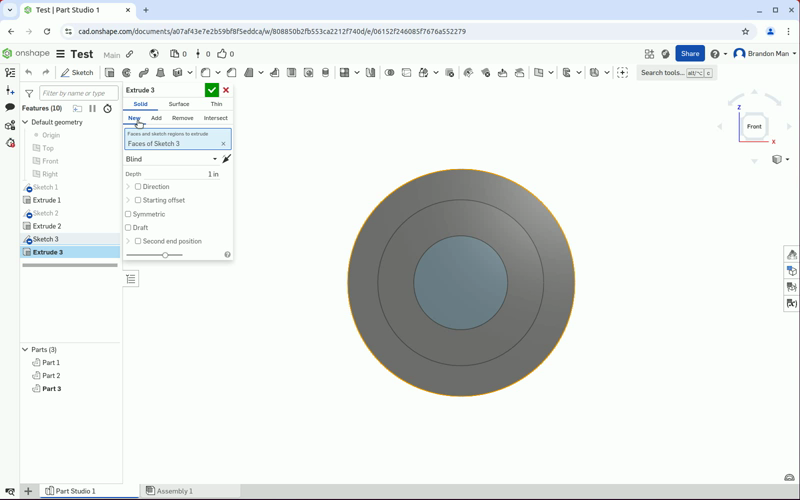
key(tab, 4)
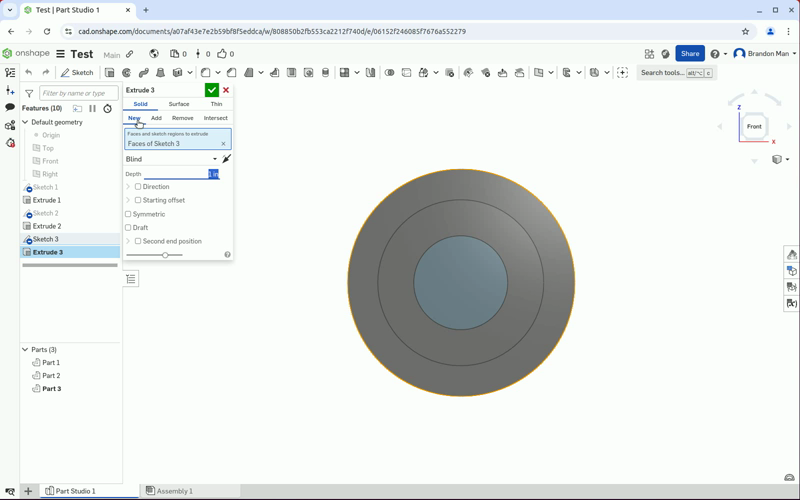
text(1.926)
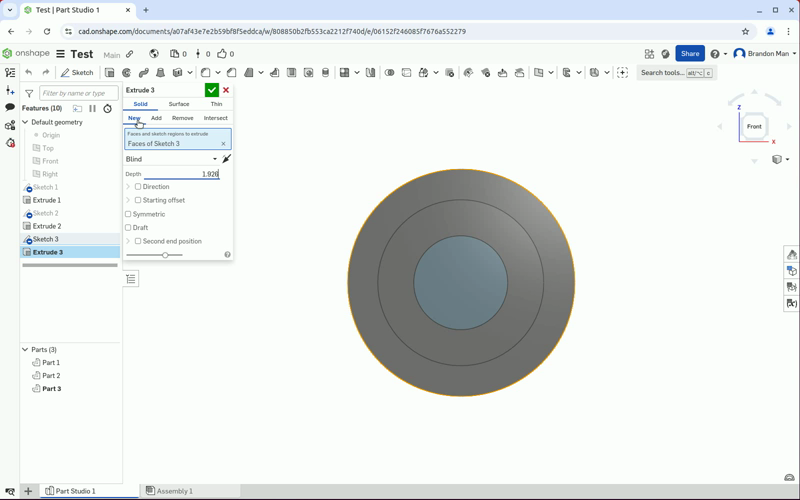
key(enter)
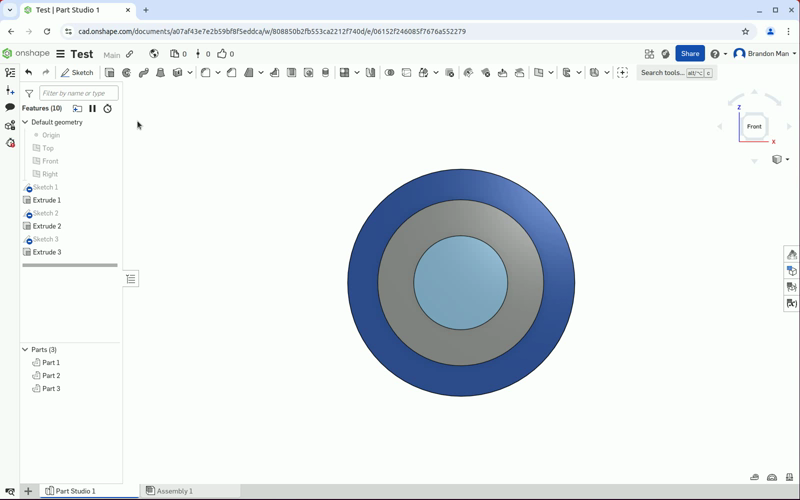
key(shift+h)
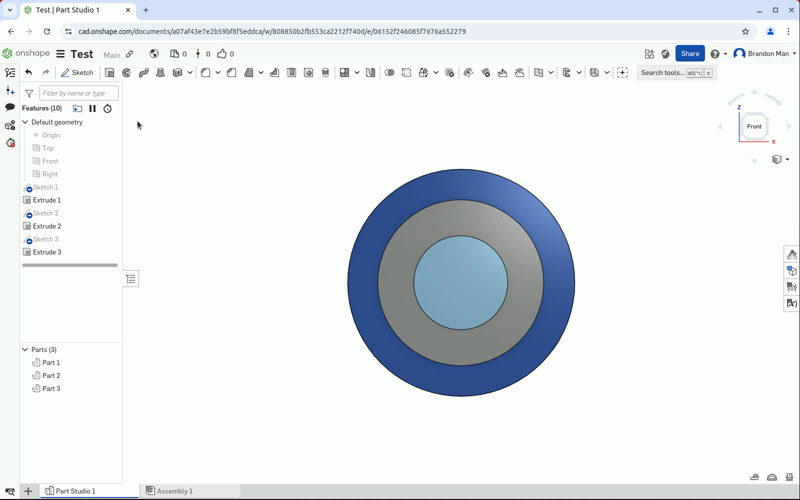
key(shift+h)
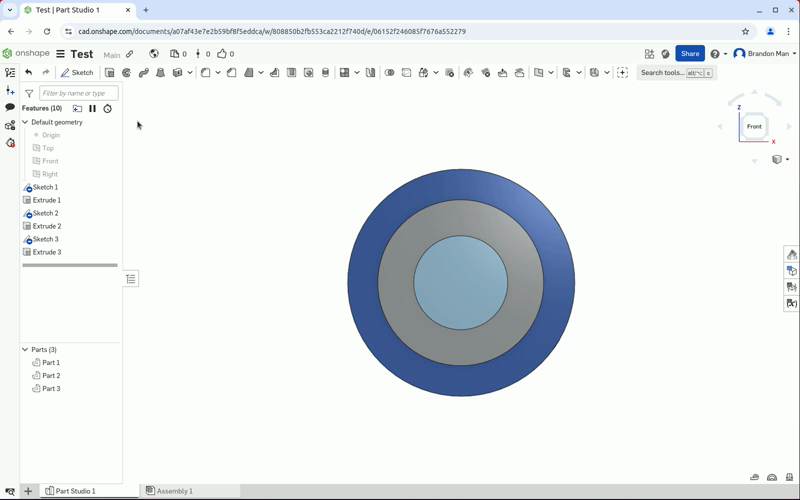
key(shift+7)
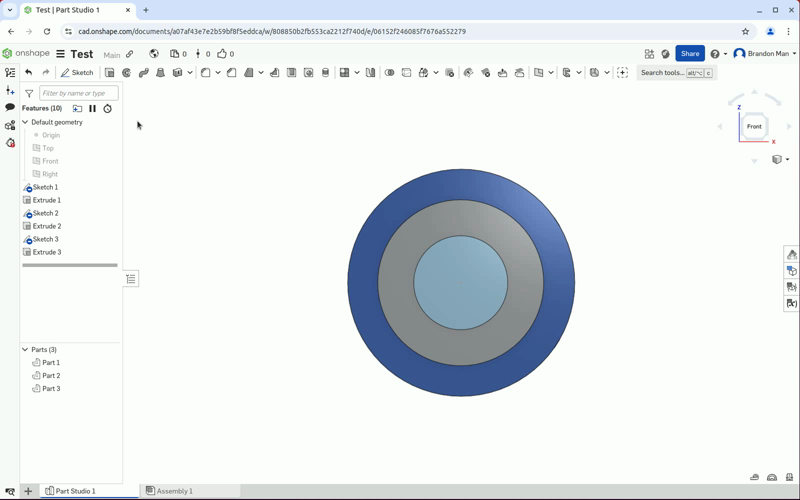
key(left, 2)
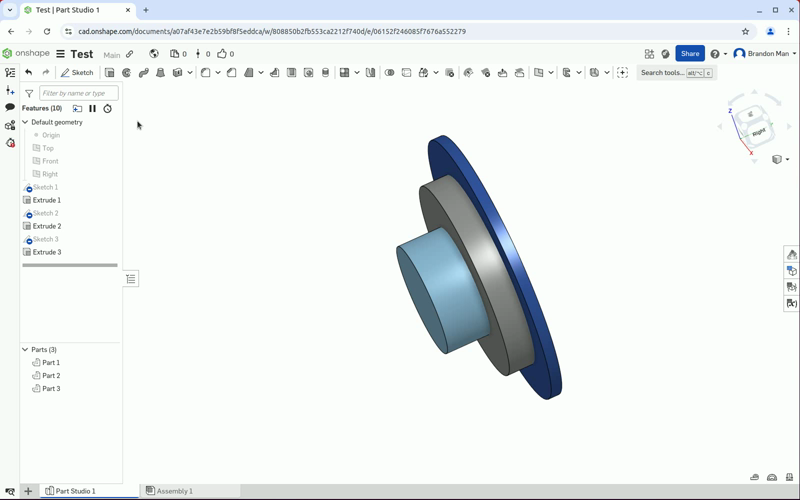
key(down, 2)
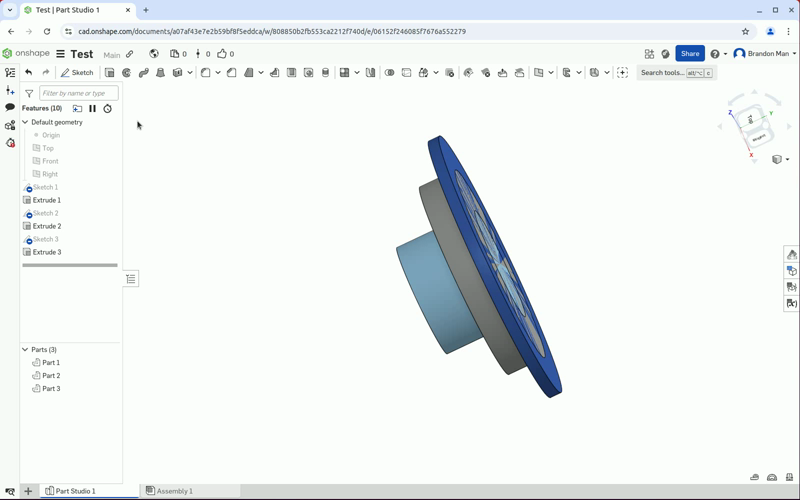
key(up, 2)
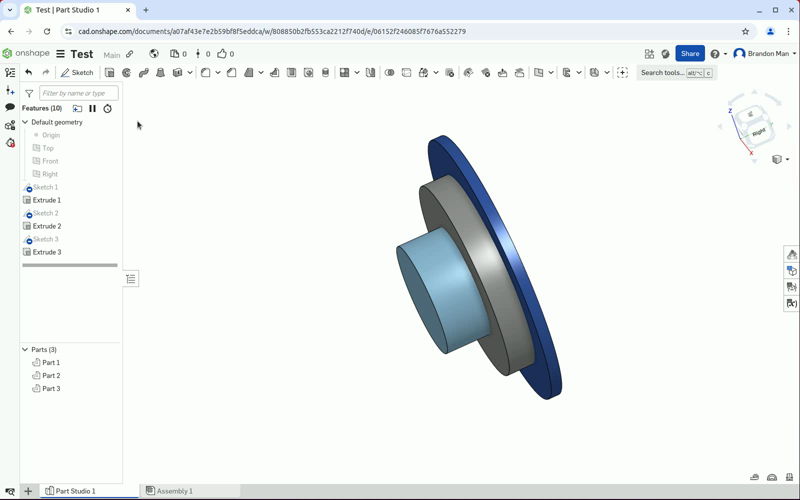
key(right, 2)
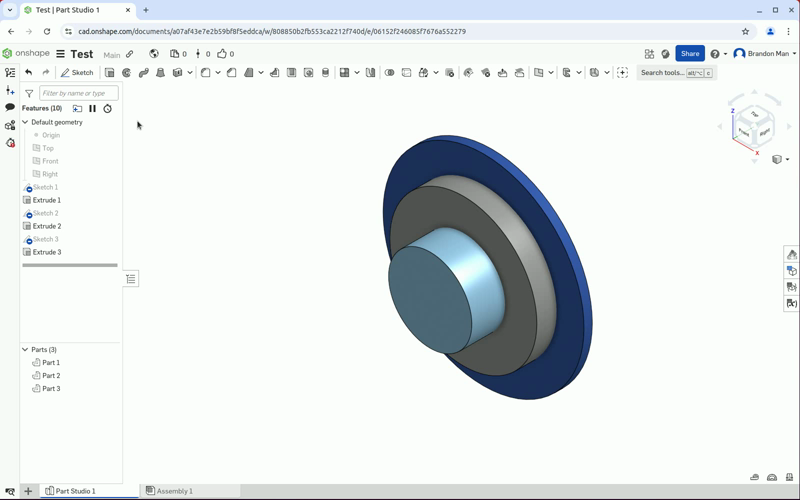
mouse_move(73, 189)
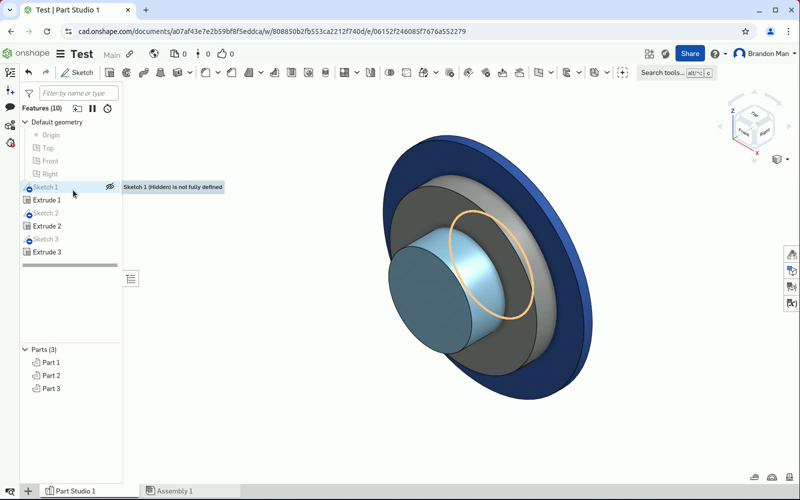
click(73, 189)